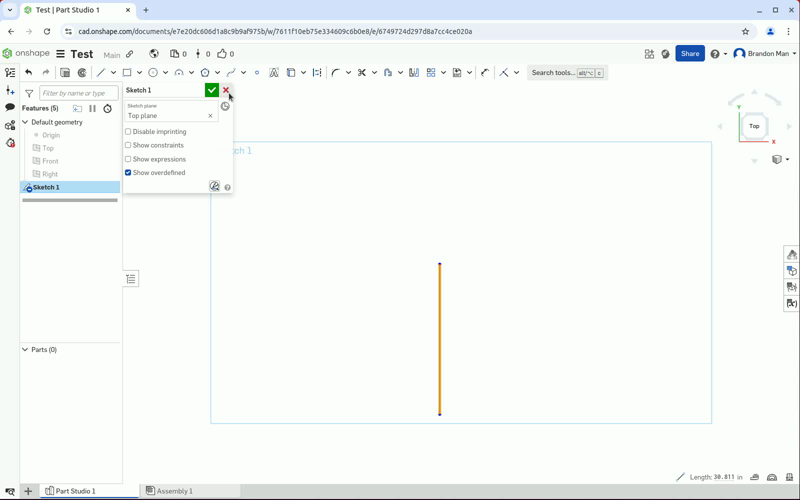
key(shift+h)
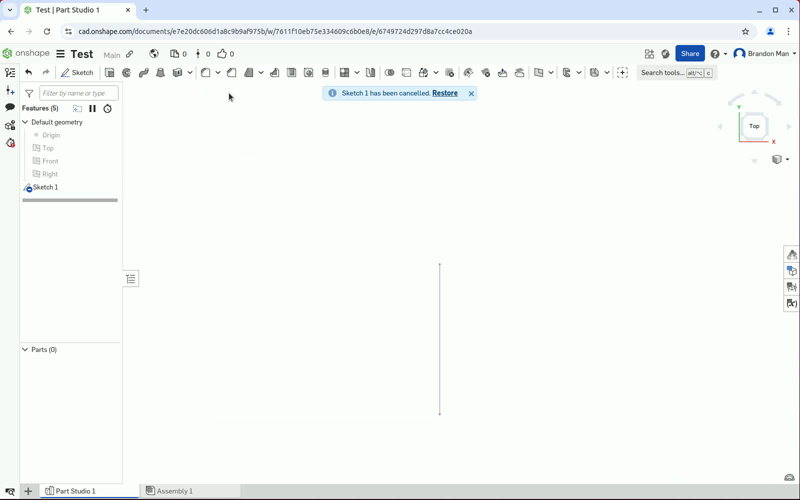
key(shift+s)
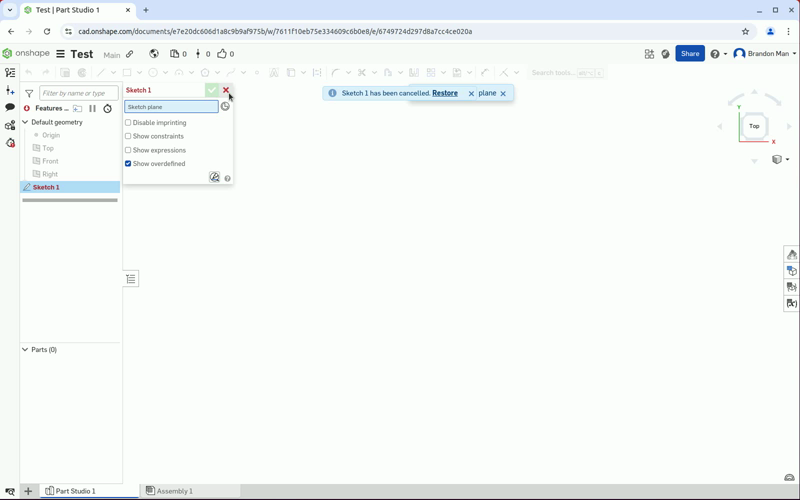
mouse_move(73, 150)
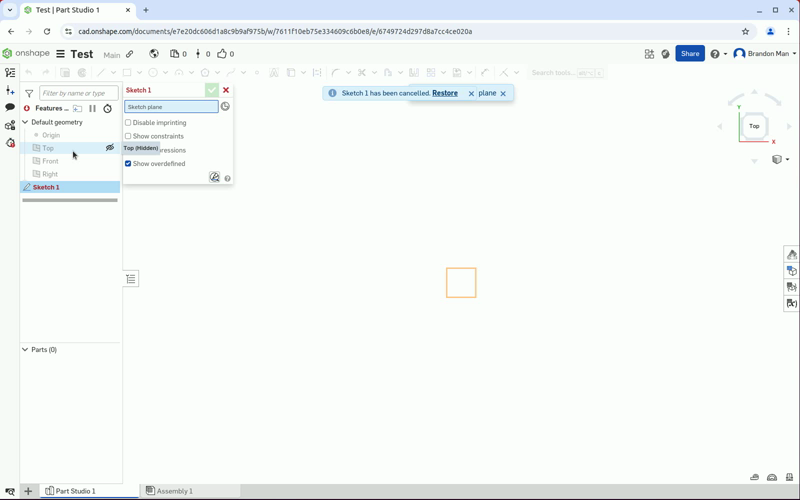
click(73, 150)
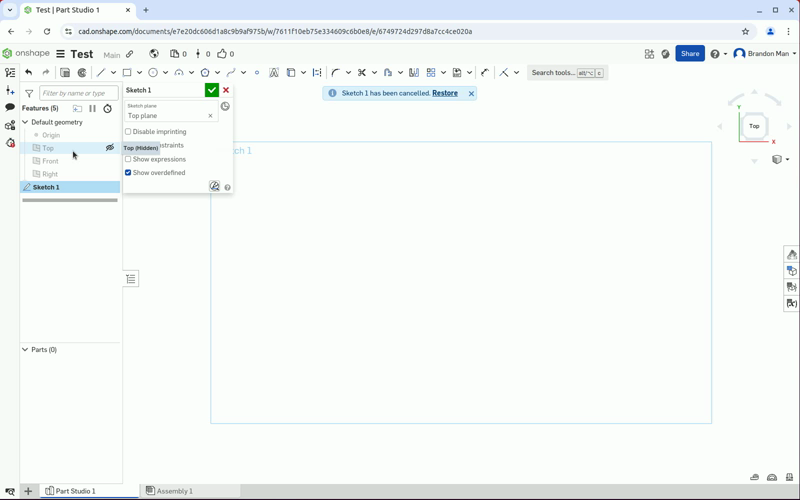
mouse_move(73, 352)
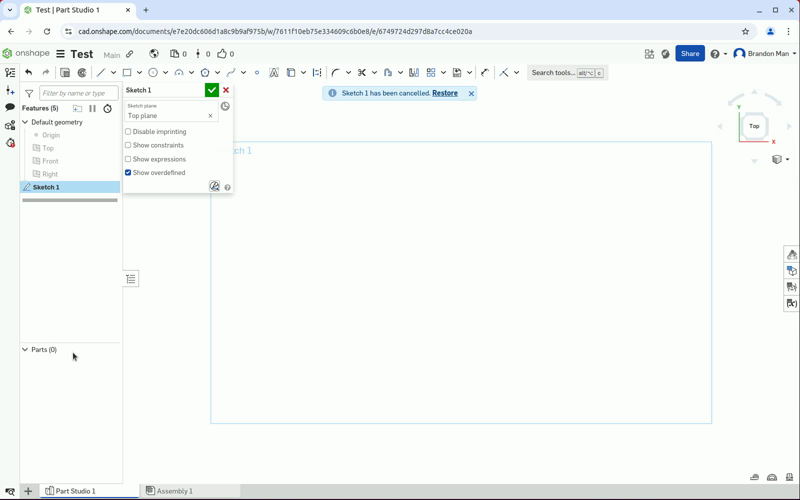
key(y)
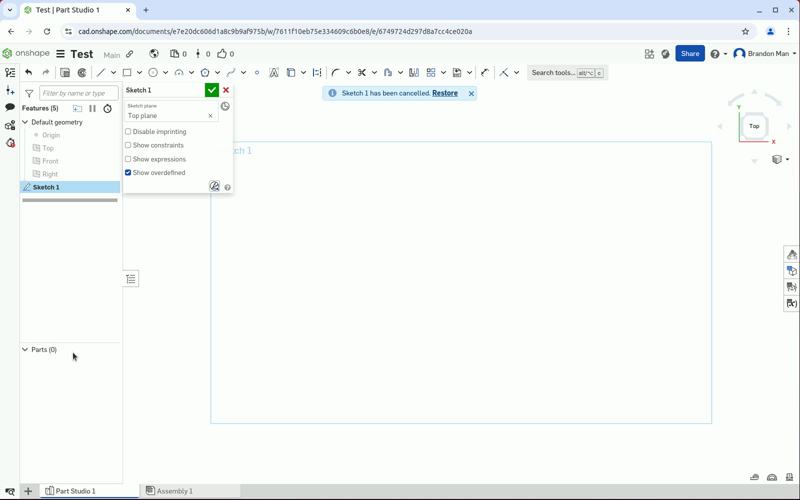
key(c)
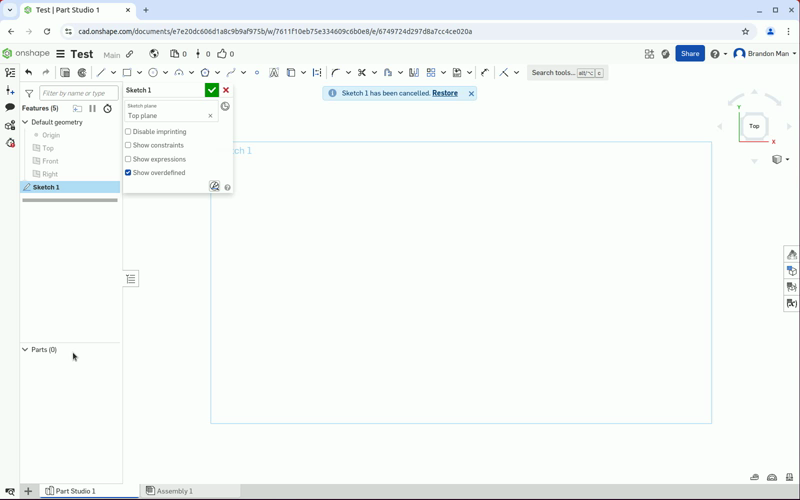
key_down(shift)
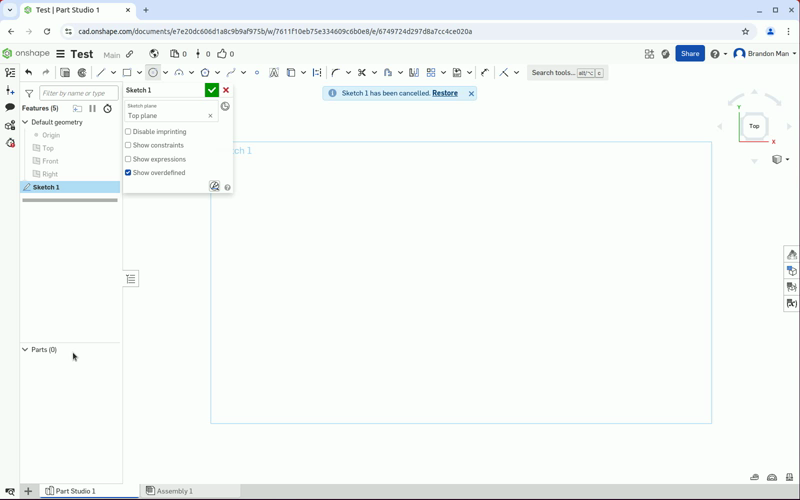
mouse_move(461, 282)
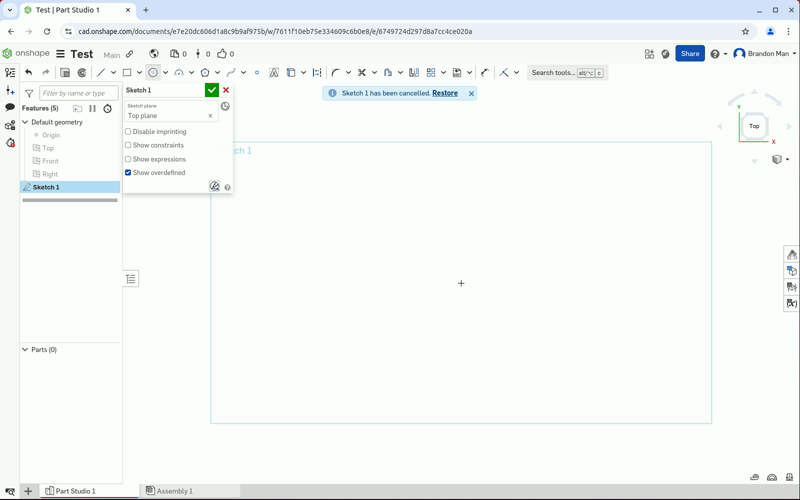
click(461, 282)
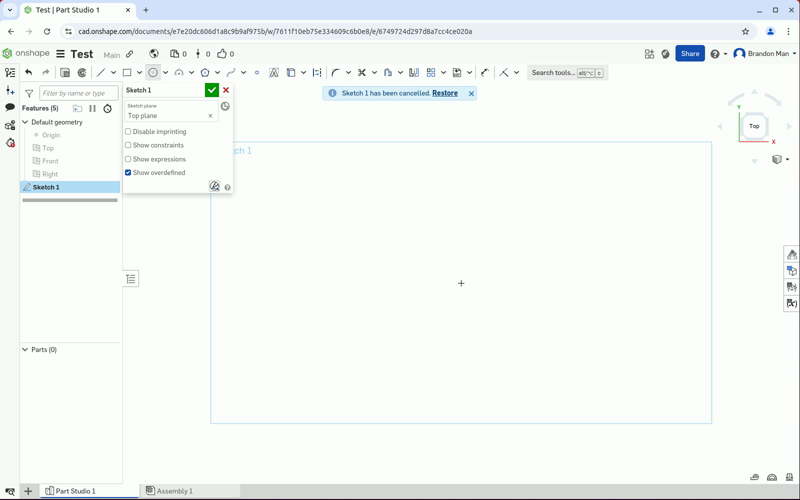
key_up(shift)
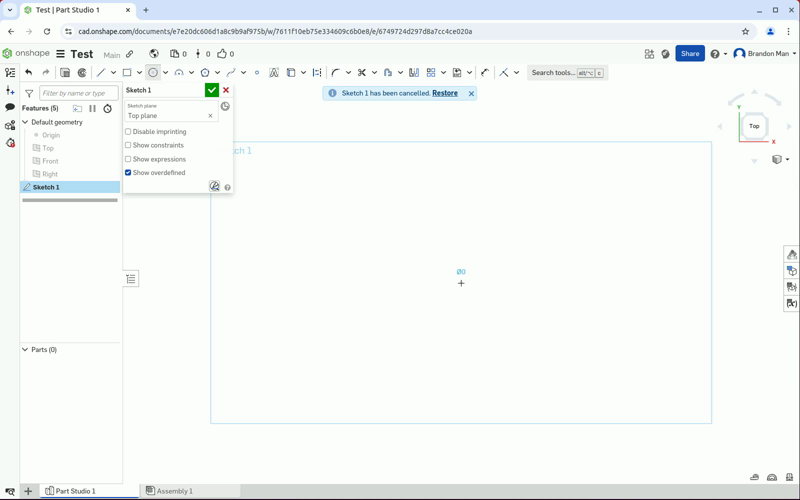
mouse_move(478, 282)
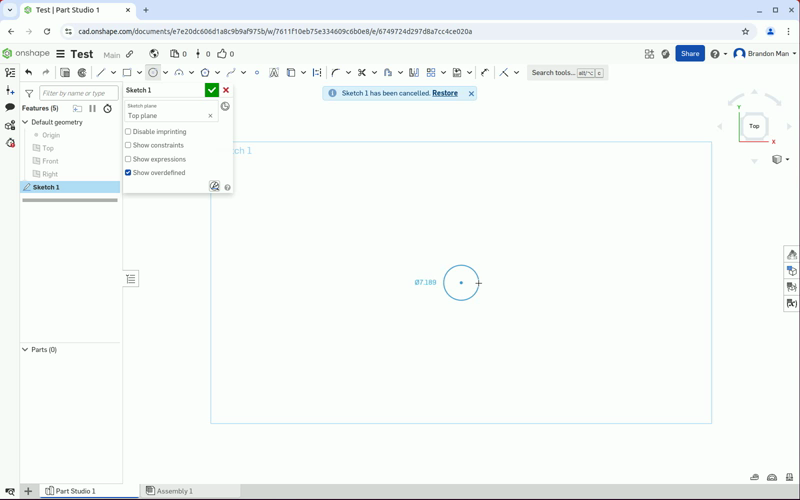
click(478, 282)
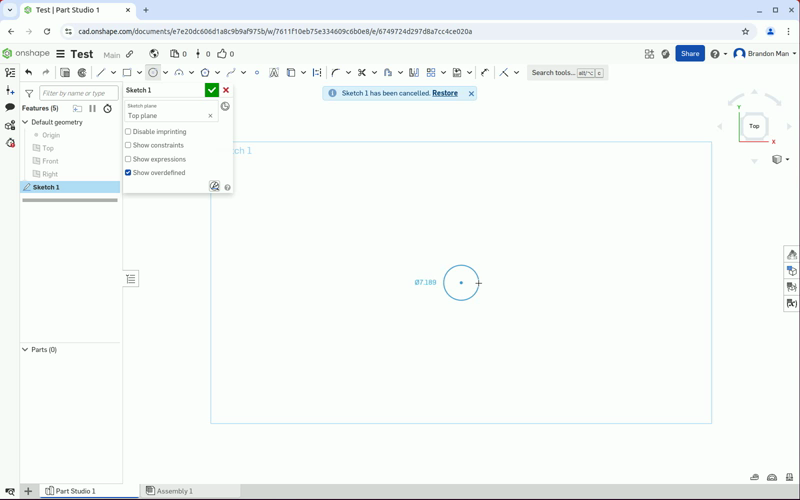
key(esc)
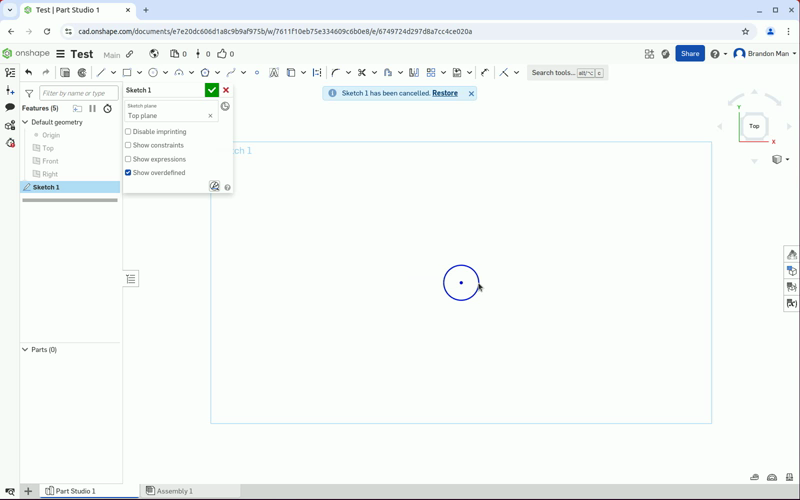
key(c)
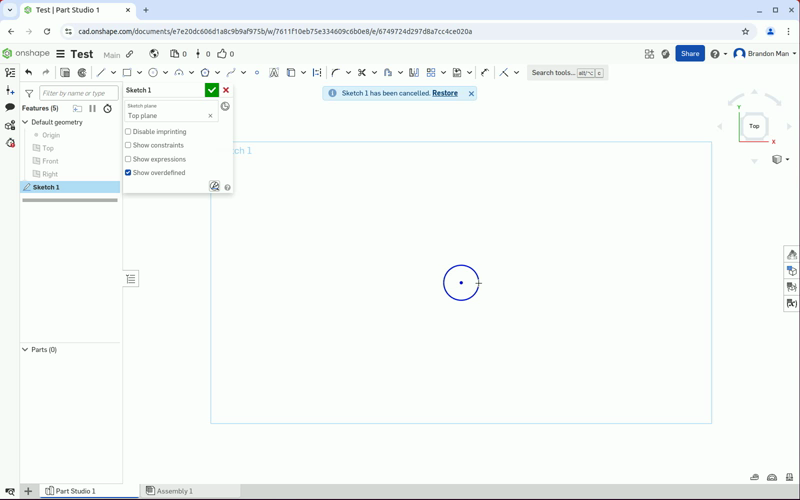
key_down(shift)
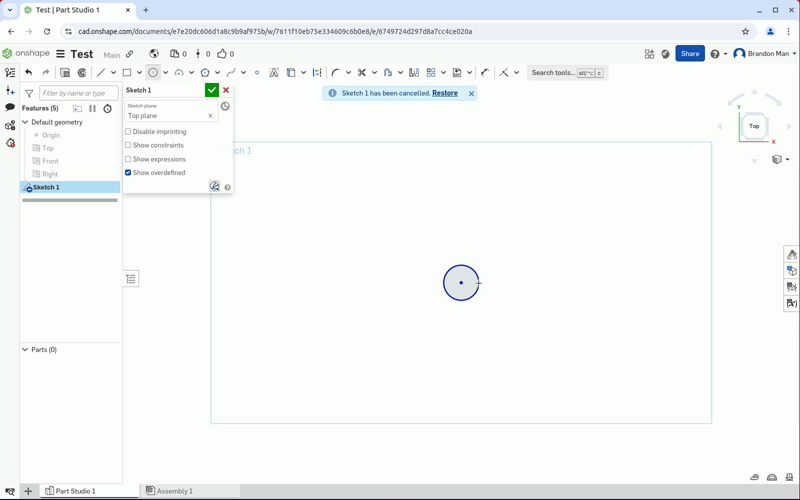
mouse_move(461, 282)
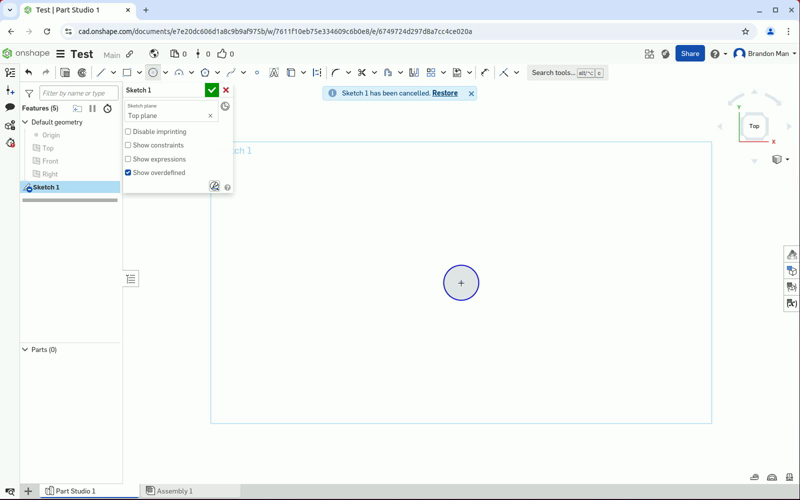
click(461, 282)
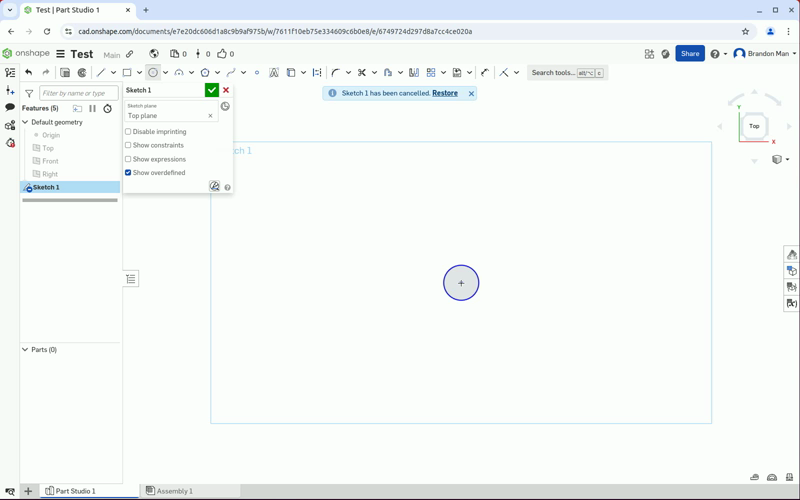
key_up(shift)
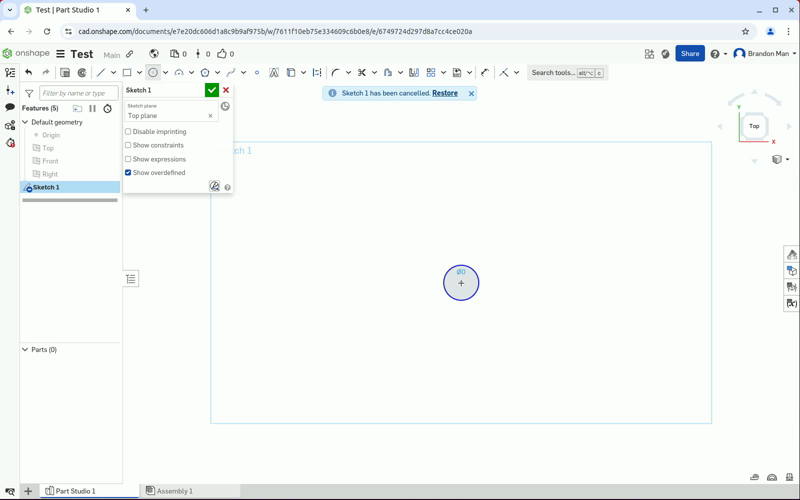
mouse_move(472, 282)
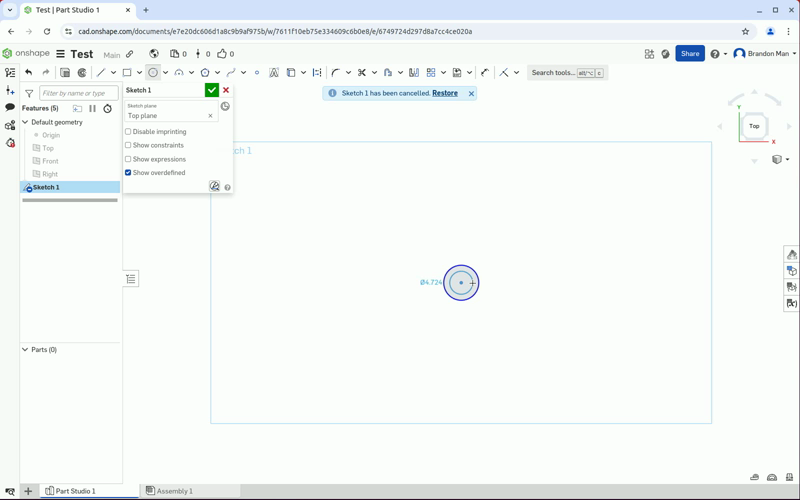
click(472, 282)
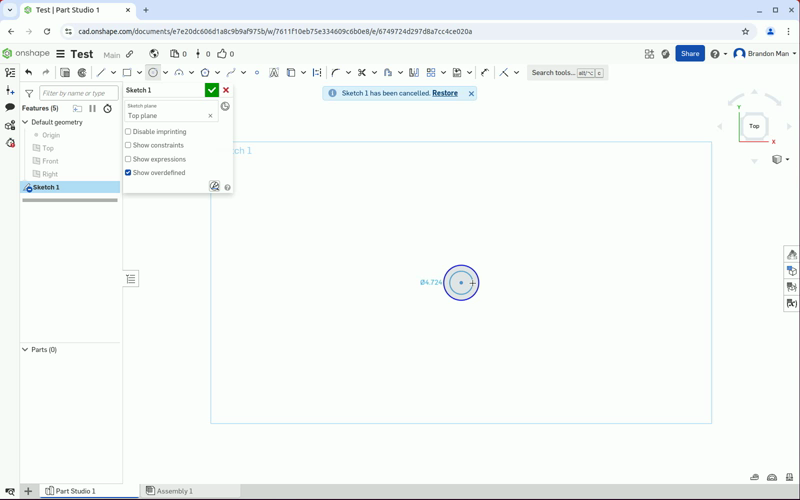
key(esc)
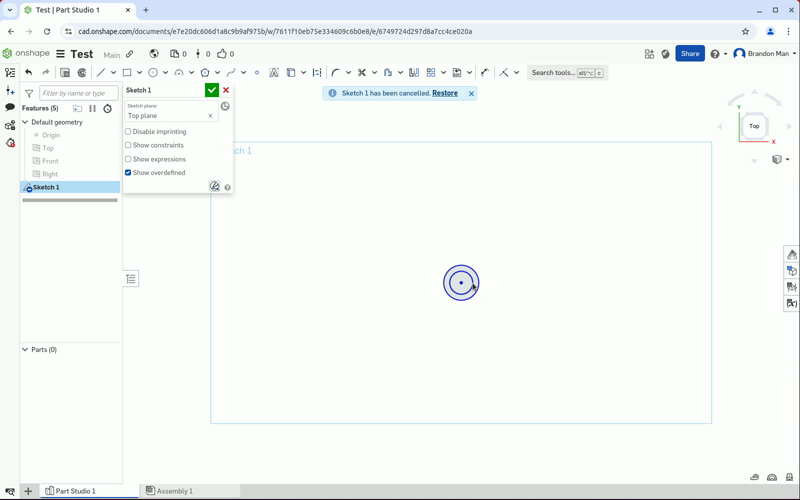
mouse_move(446, 283)
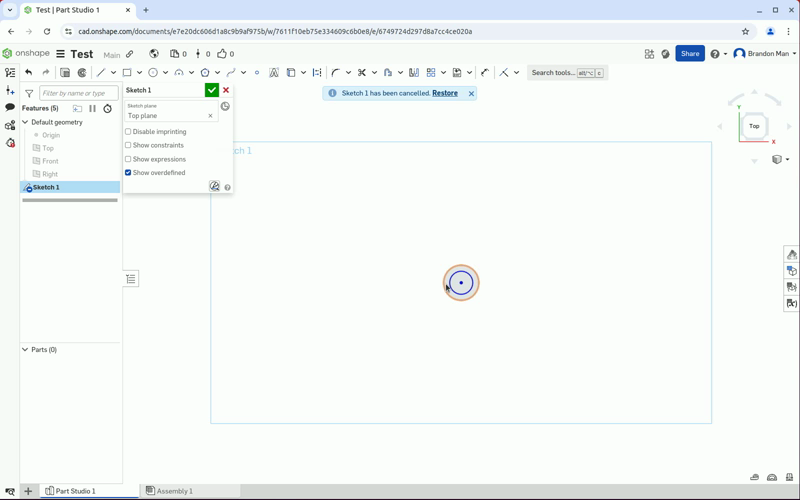
scroll(6)
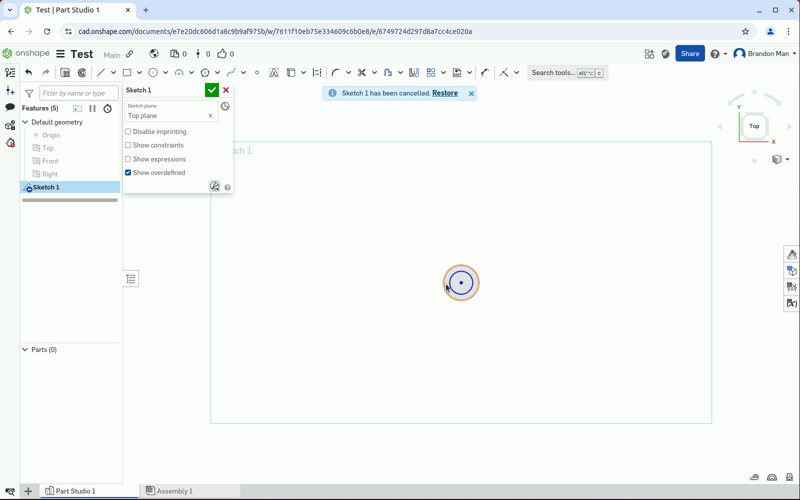
scroll(6)
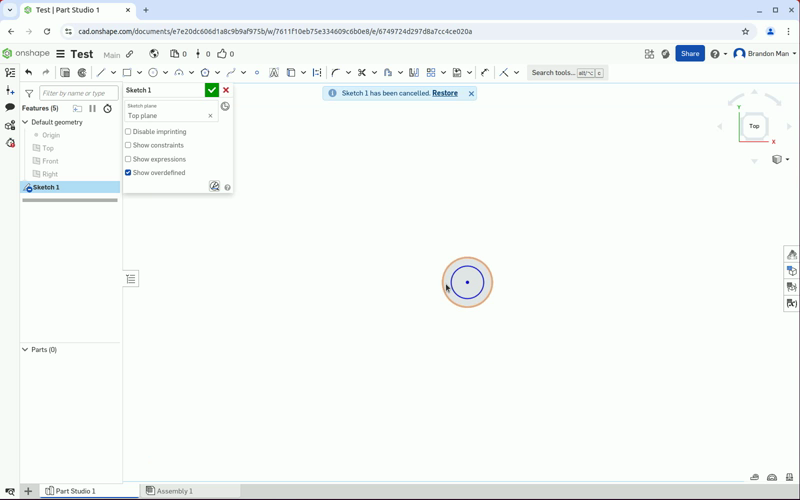
scroll(6)
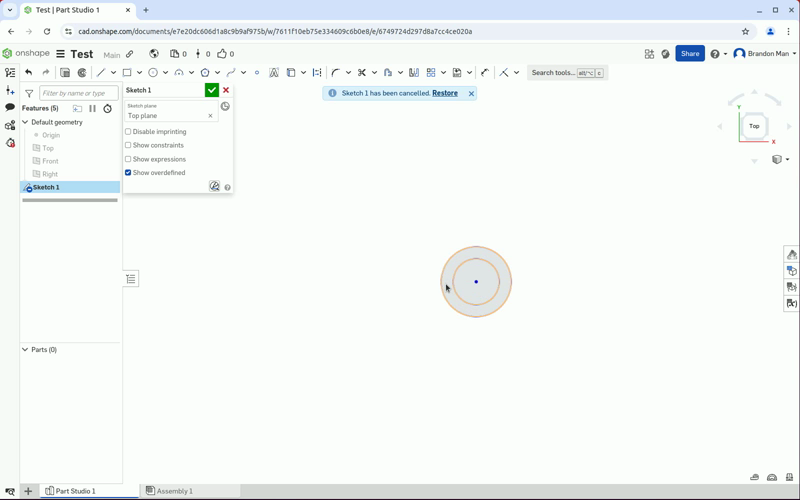
scroll(6)
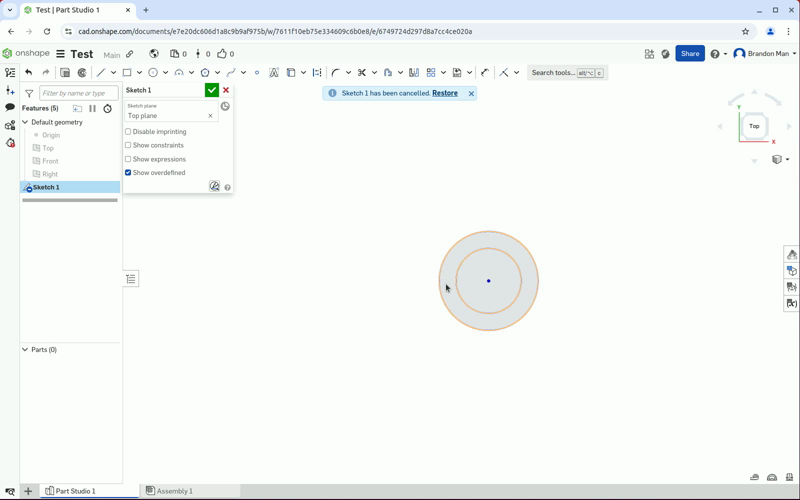
scroll(6)
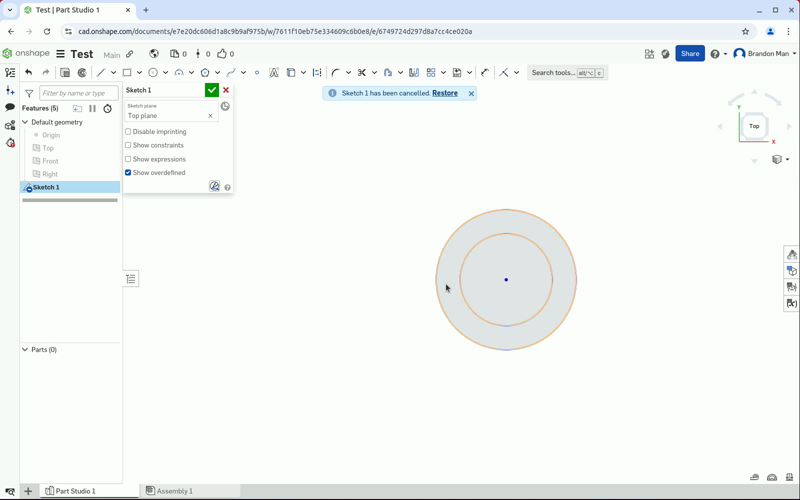
scroll(6)
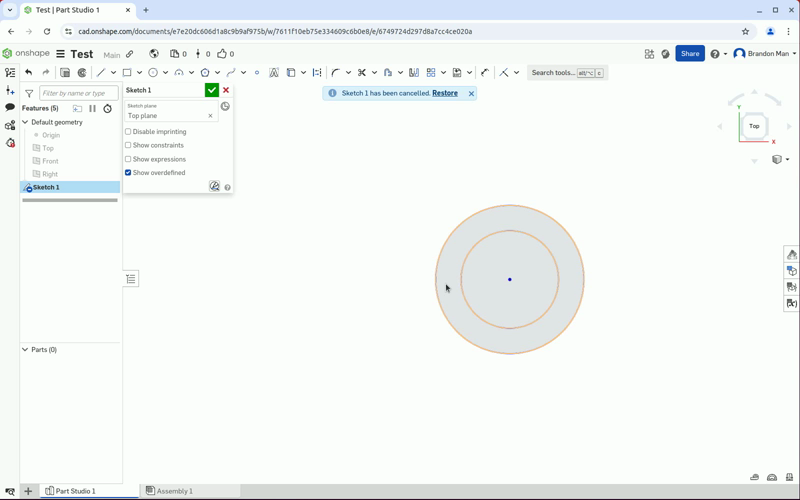
scroll(6)
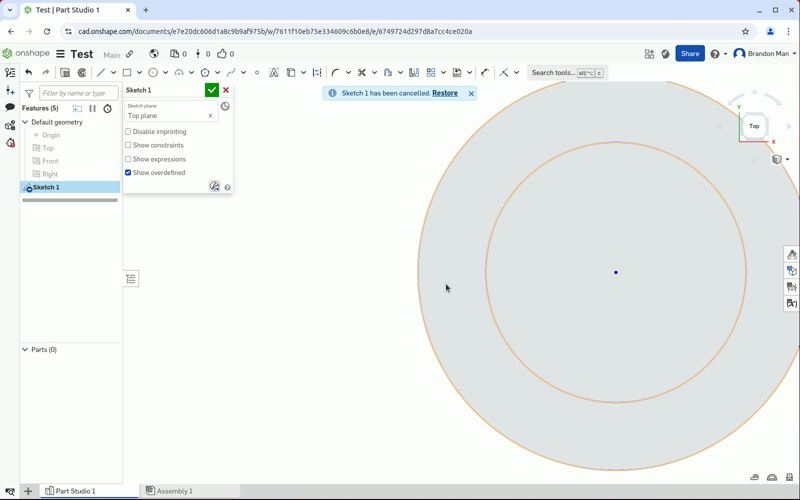
click(446, 283)
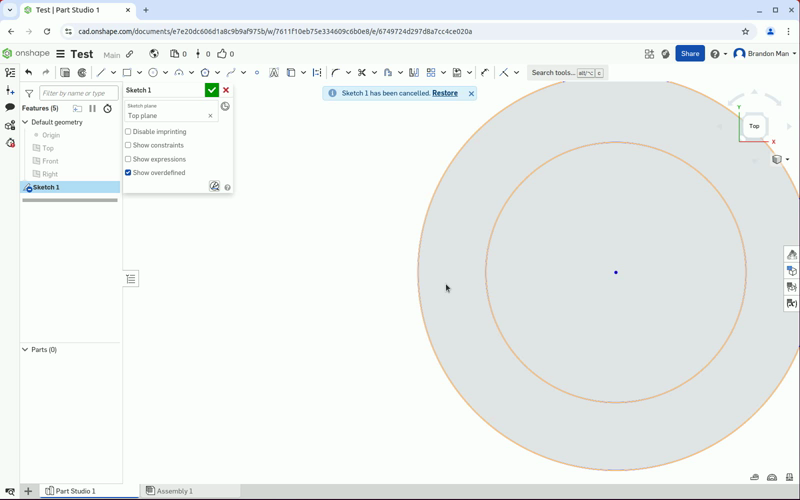
scroll(-6)
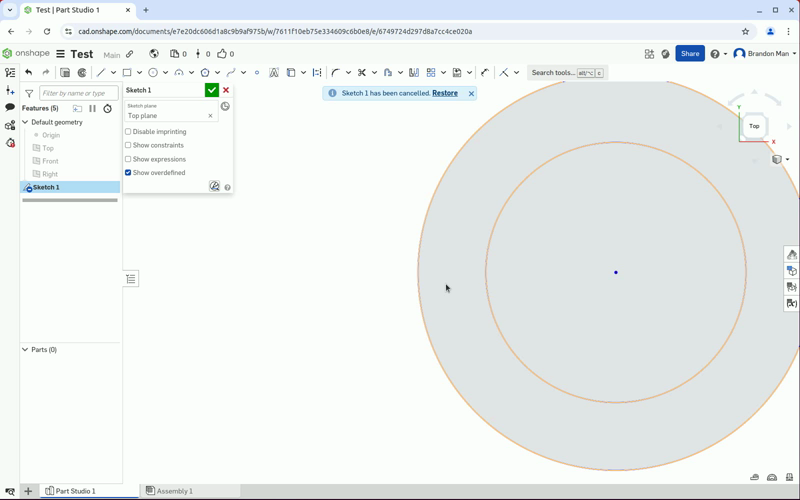
scroll(-6)
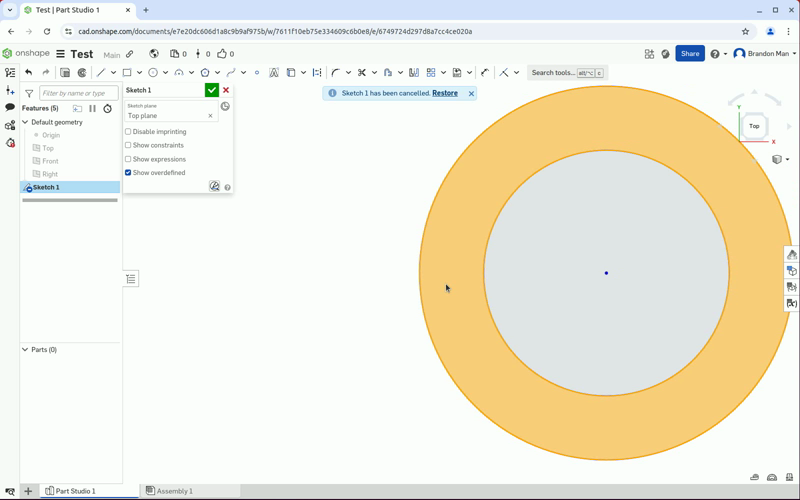
scroll(-6)
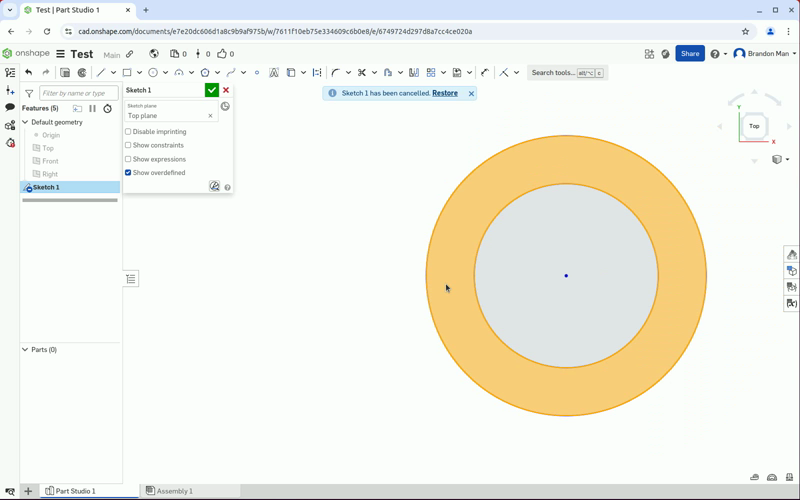
scroll(-6)
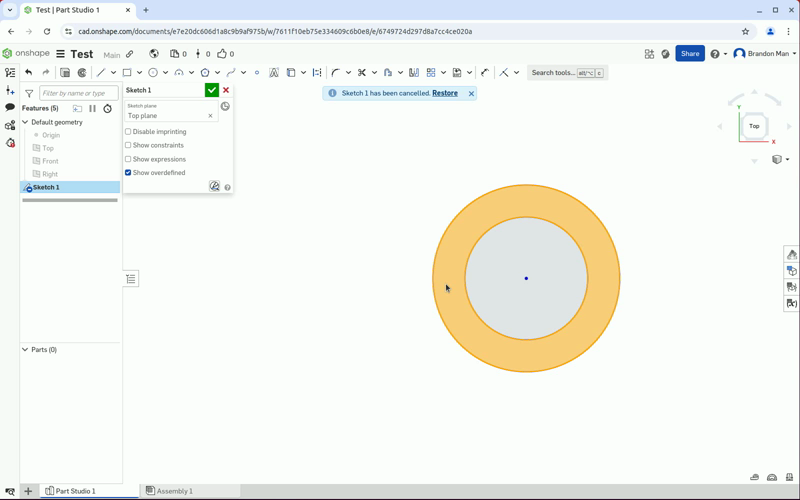
scroll(-6)
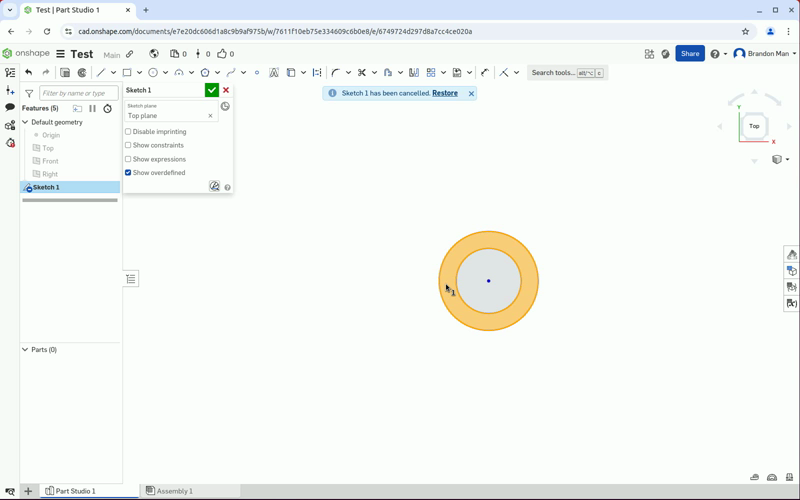
scroll(-6)
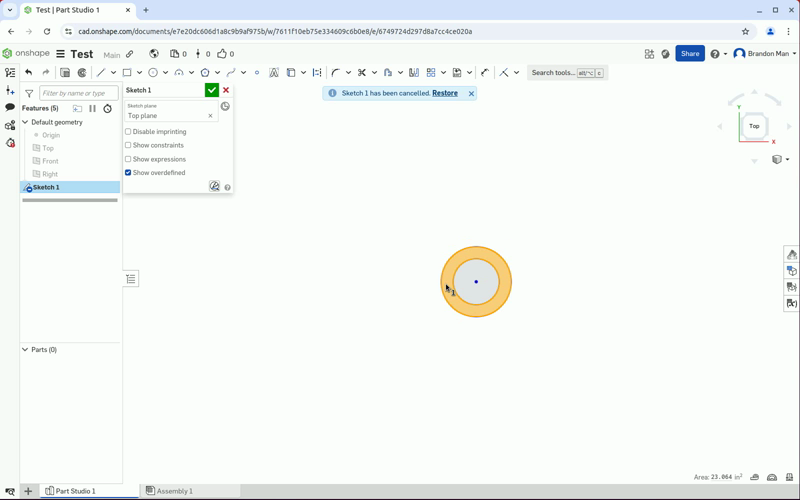
scroll(-6)
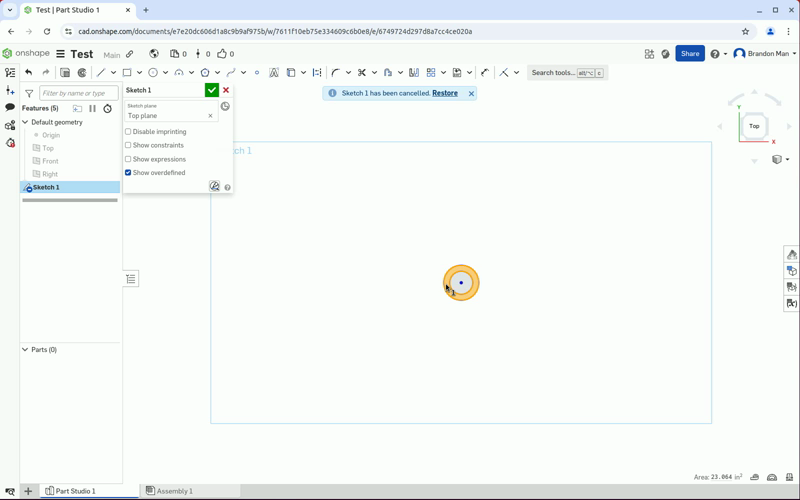
mouse_move(73, 352)
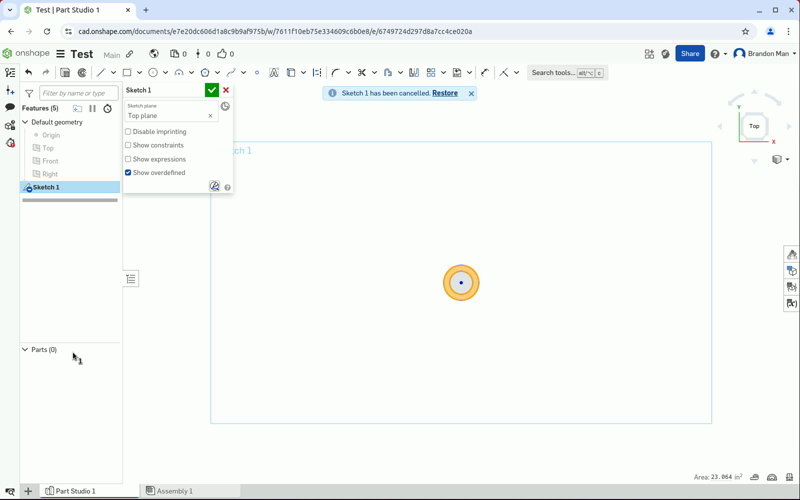
key(shift+y)
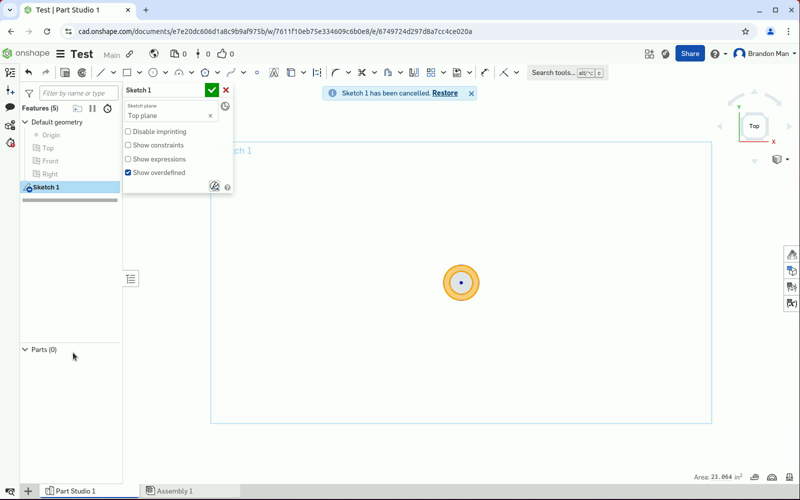
key(shift+e)
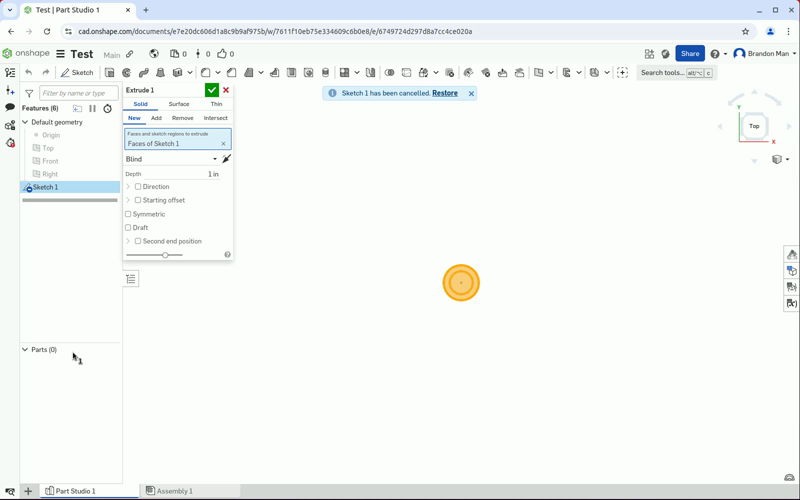
mouse_move(143, 106)
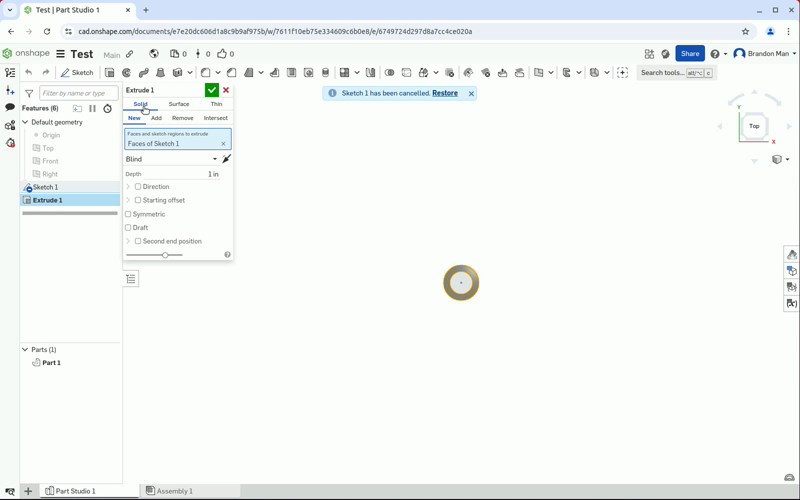
click(143, 106)
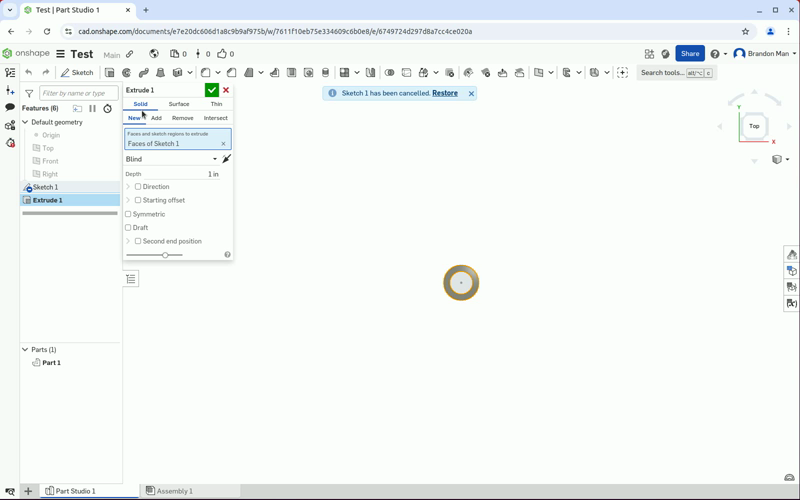
mouse_move(137, 120)
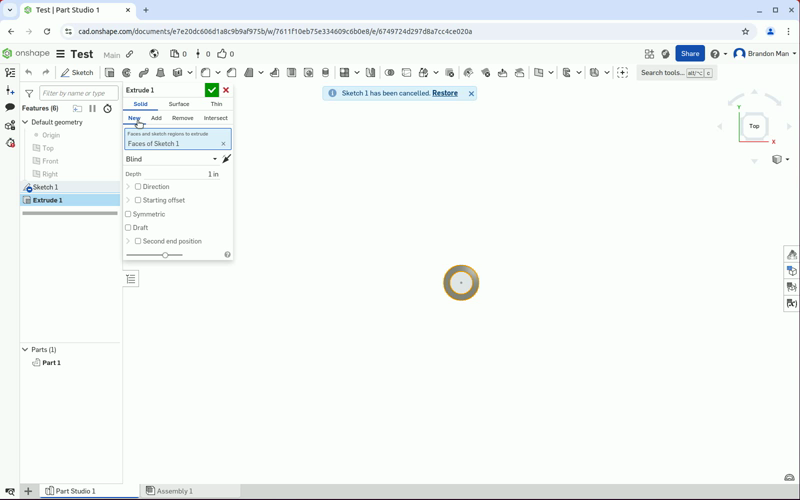
click(137, 120)
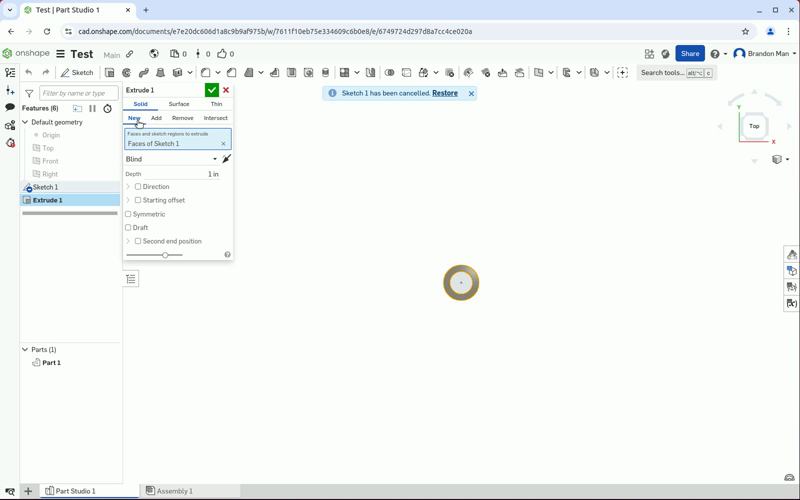
key(tab, 4)
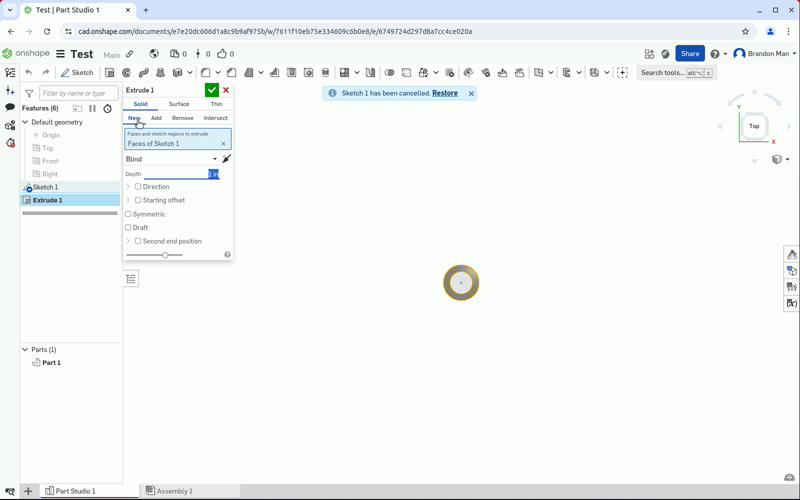
text(0.481)
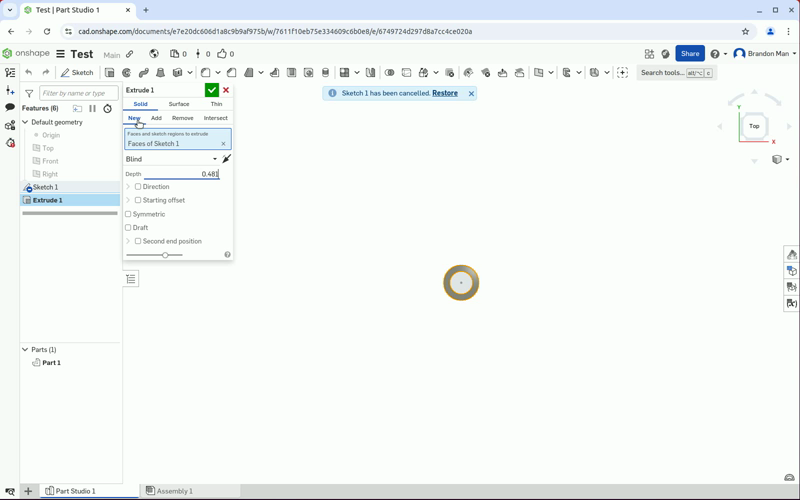
key(enter)
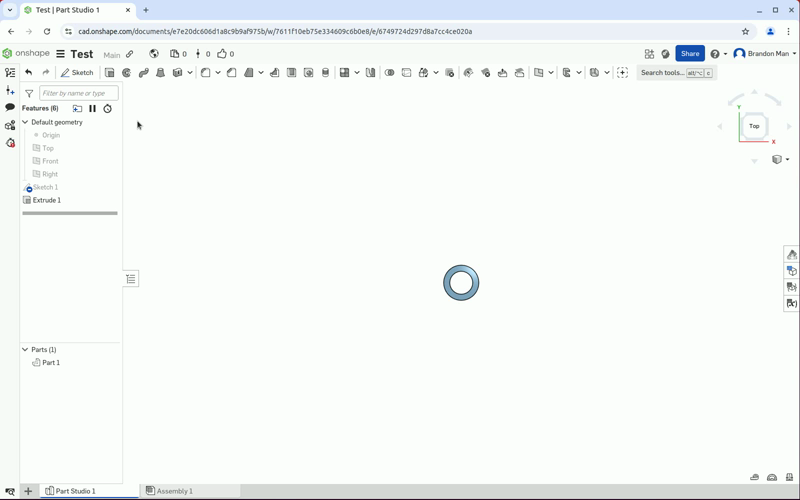
key(shift+h)
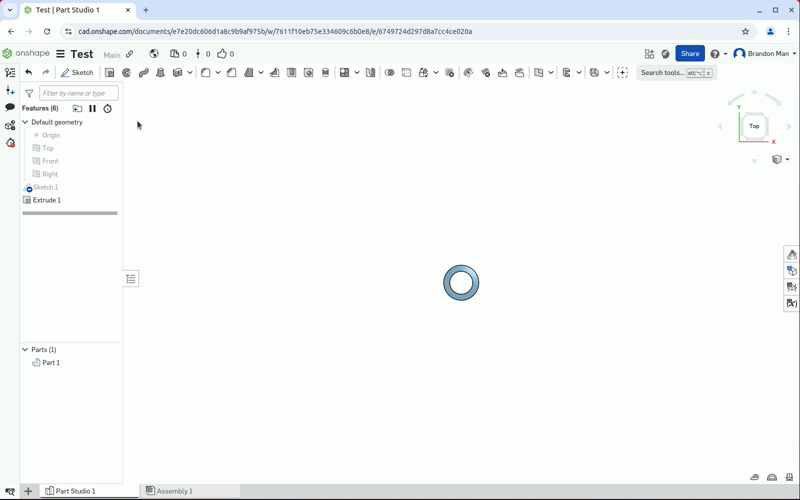
key(shift+h)
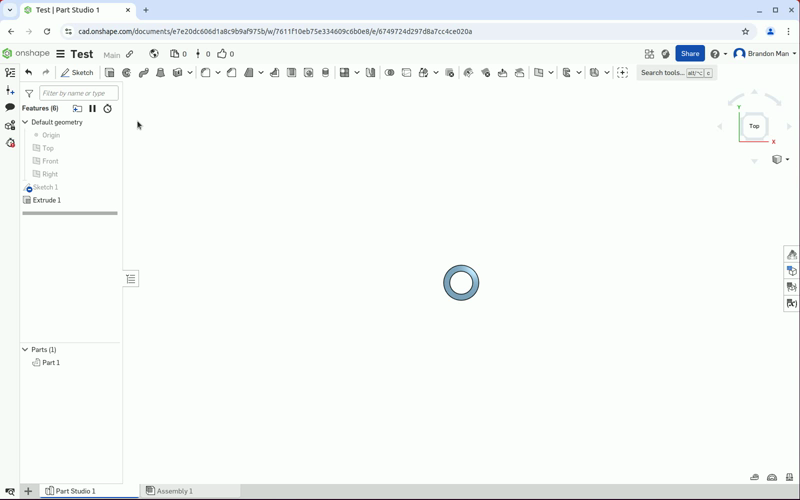
mouse_move(73, 189)
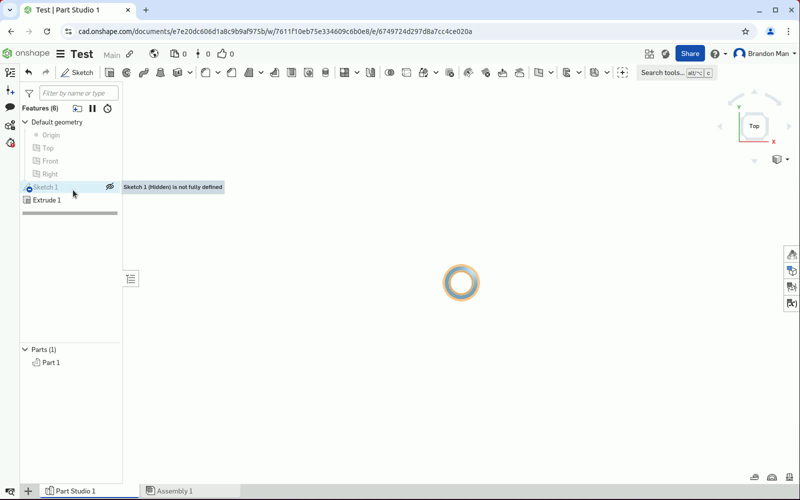
click(73, 189)
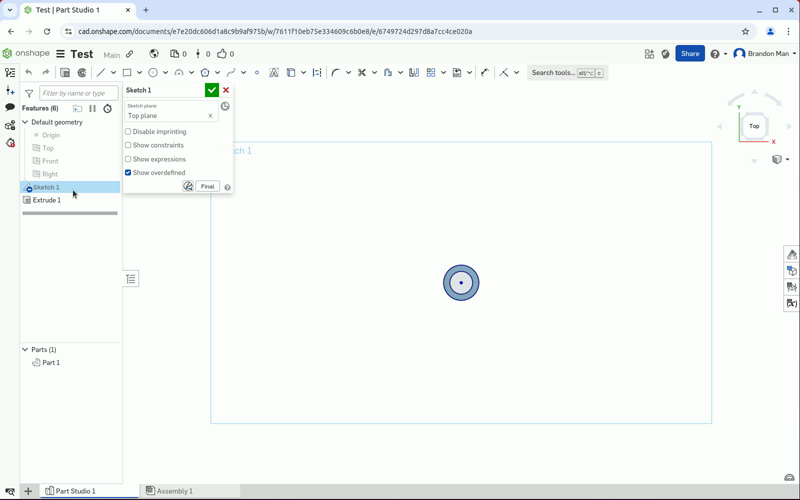
mouse_move(229, 92)
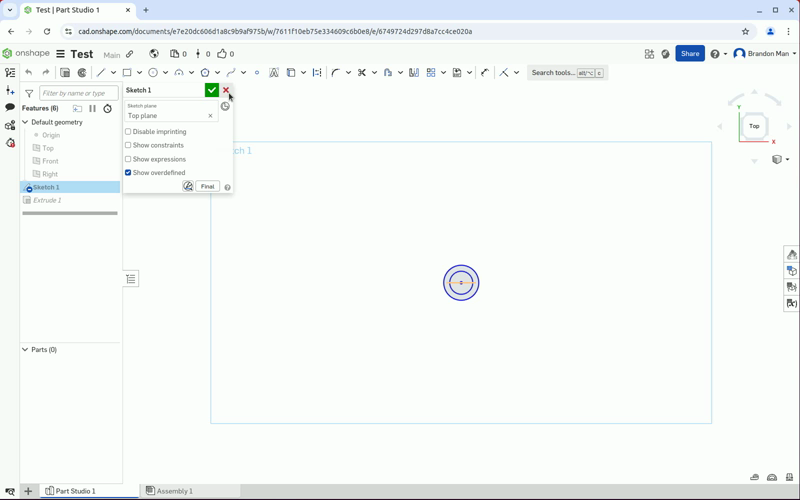
click(229, 92)
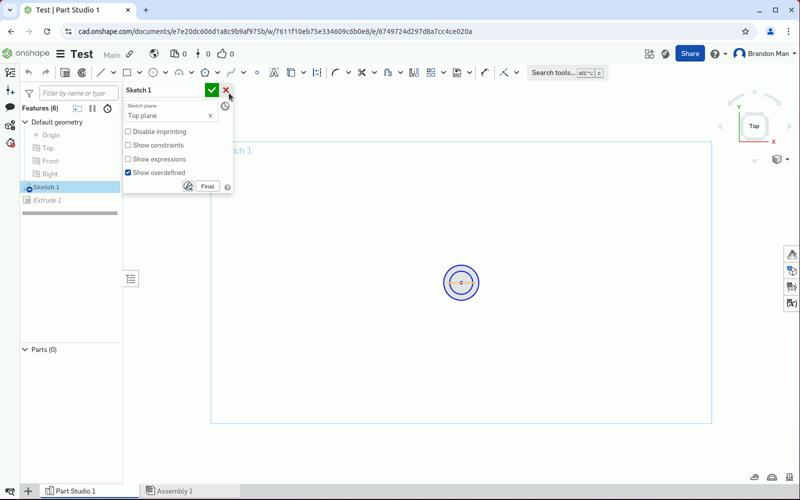
key(shift+s)
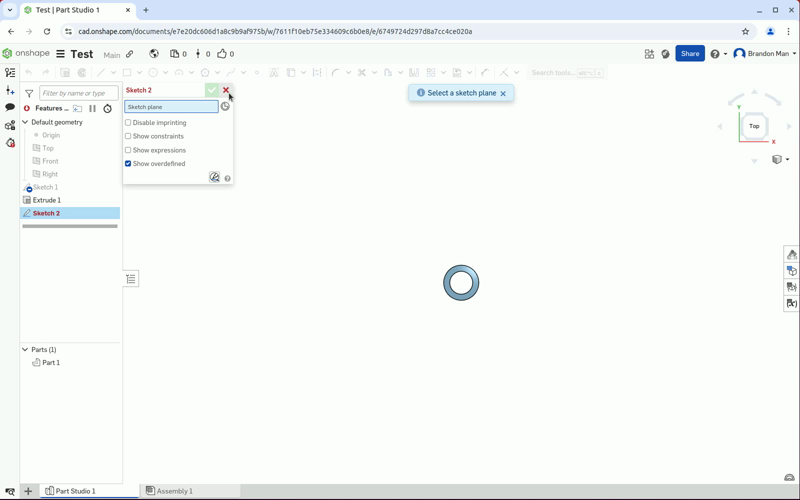
mouse_move(73, 150)
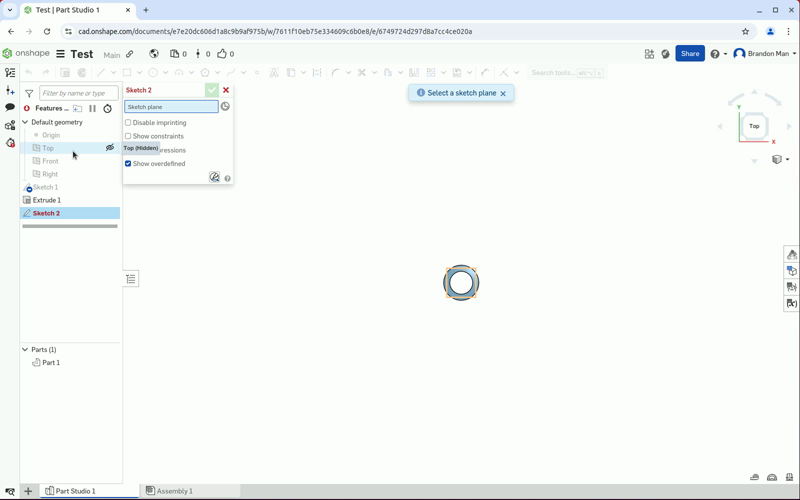
click(73, 150)
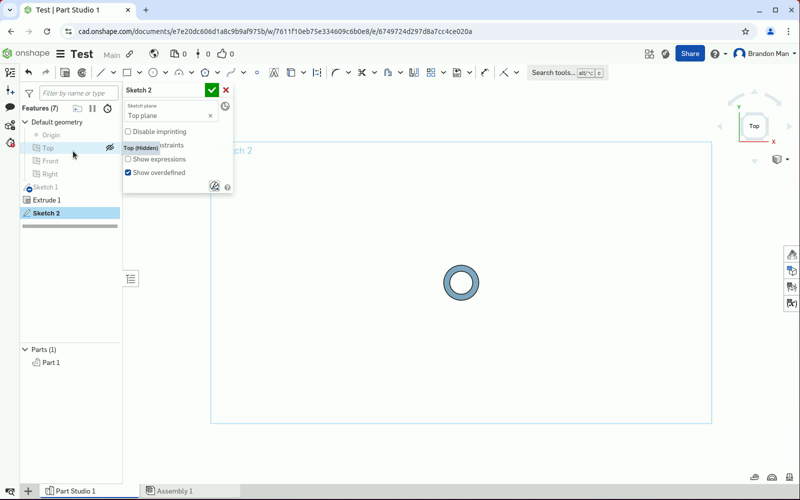
mouse_move(73, 352)
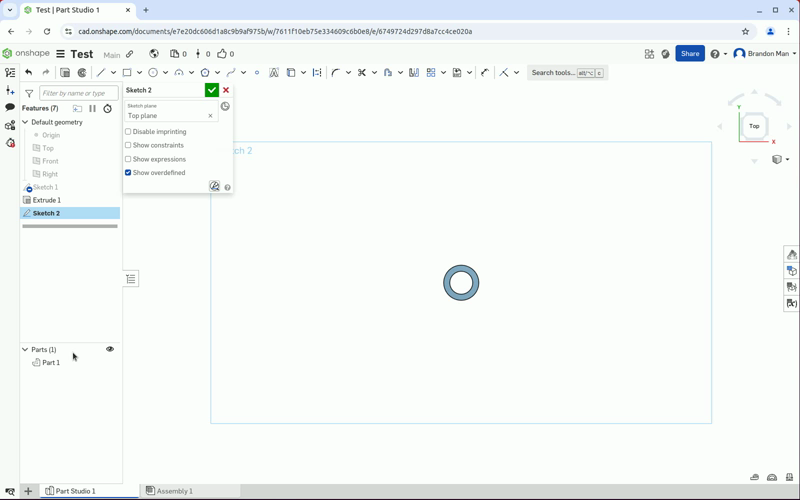
key(y)
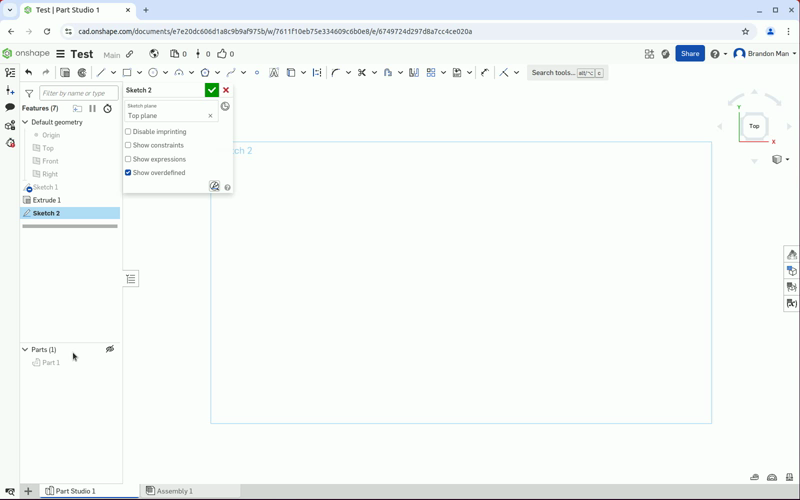
key(c)
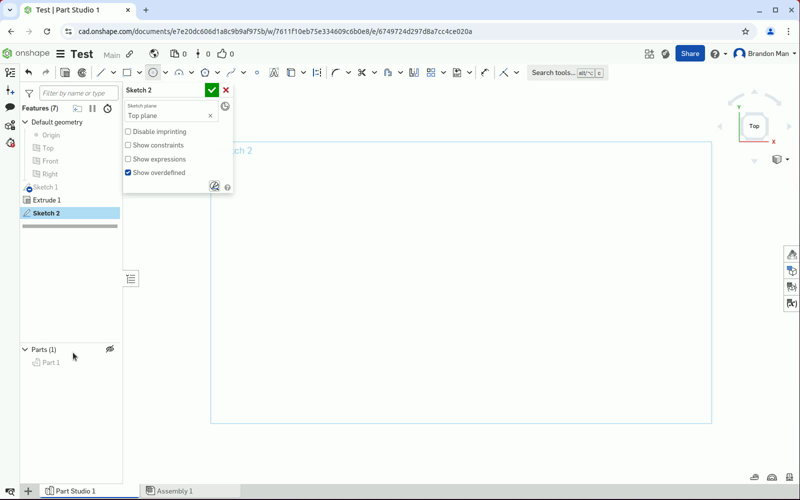
key_down(shift)
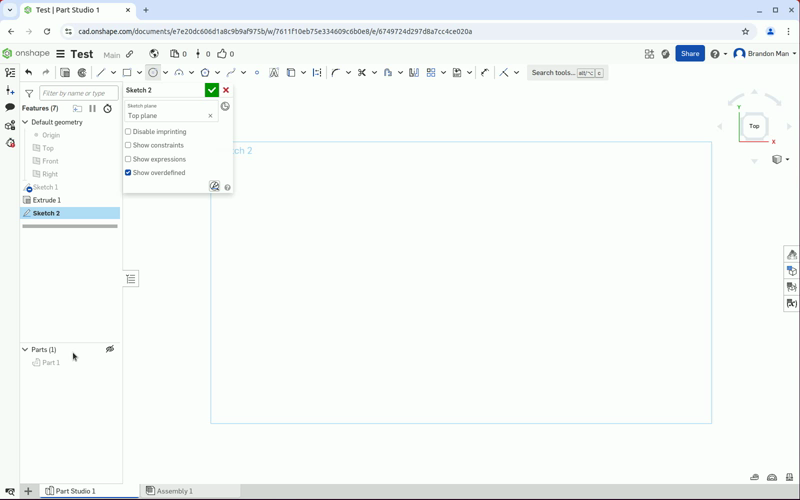
mouse_move(461, 332)
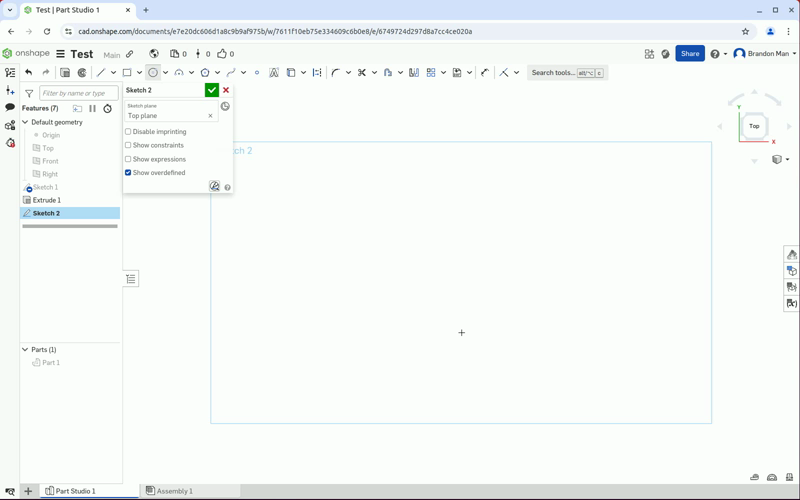
click(461, 332)
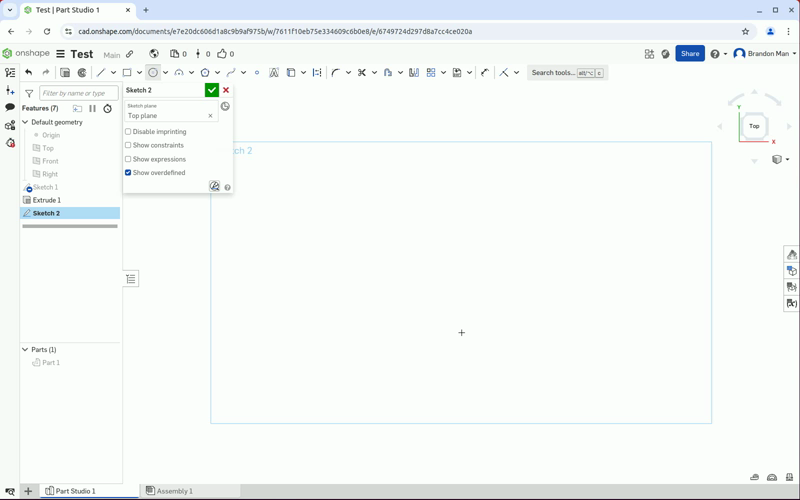
key_up(shift)
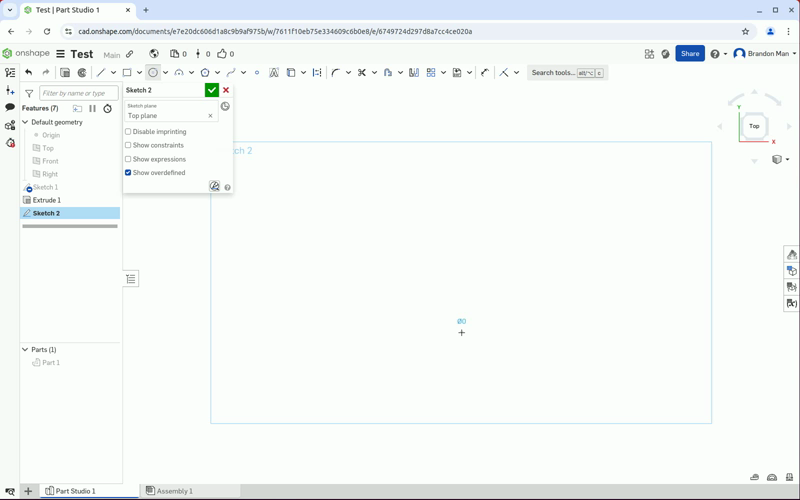
mouse_move(473, 332)
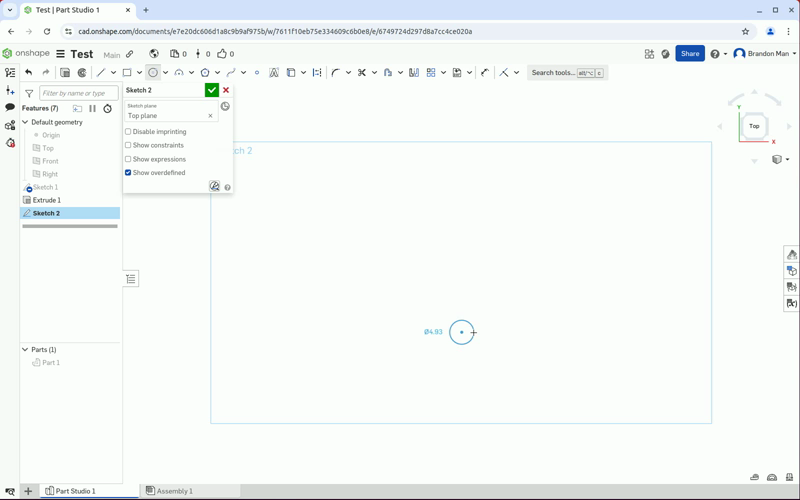
click(473, 332)
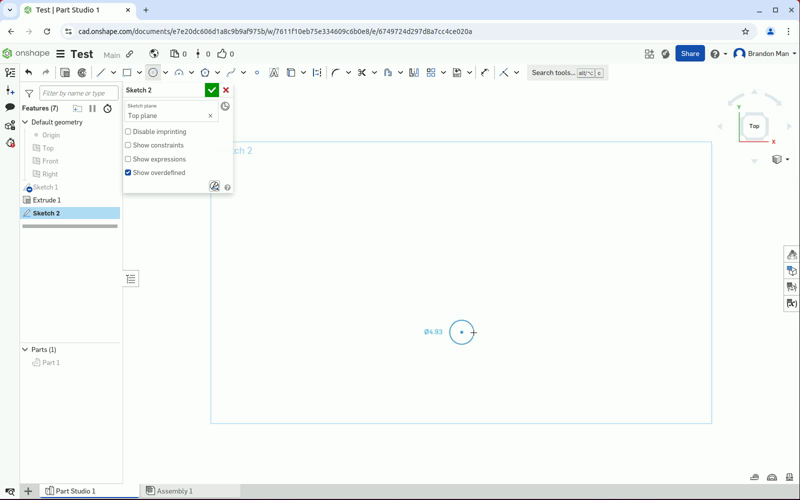
key(esc)
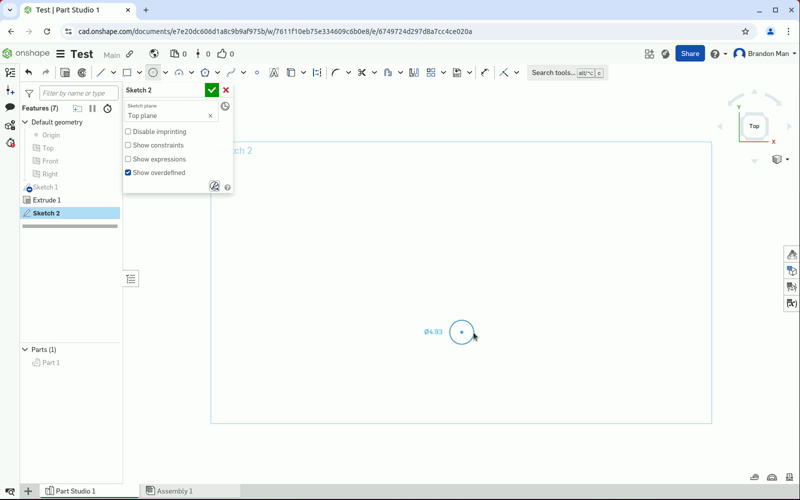
key(c)
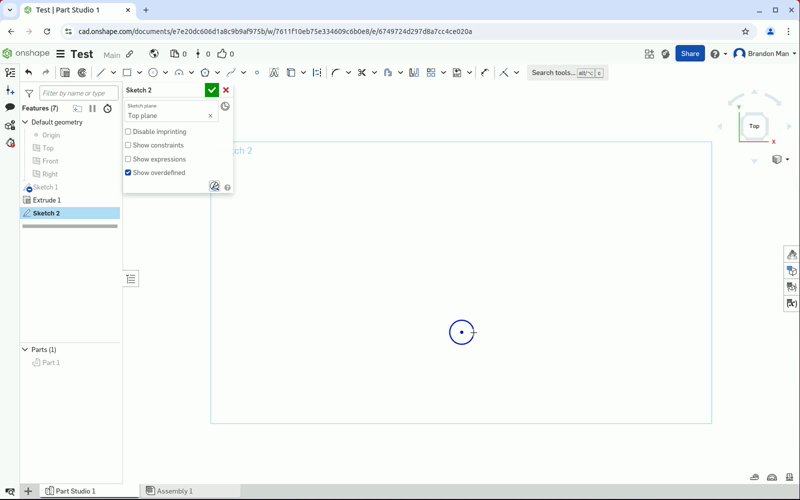
key_down(shift)
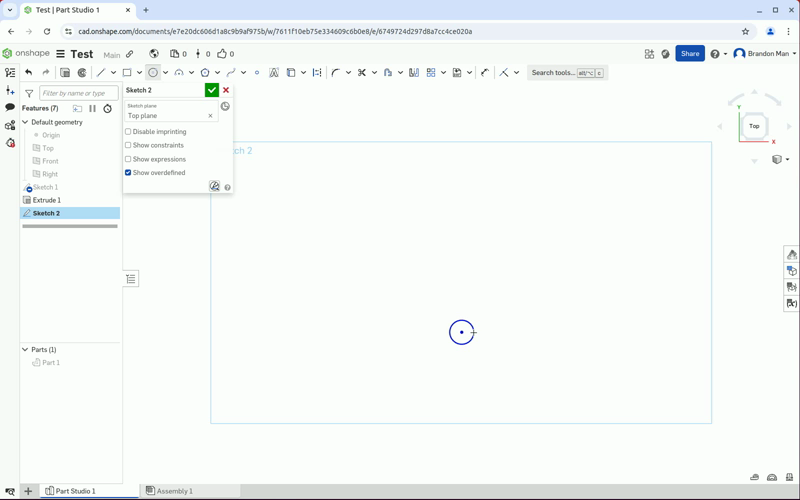
mouse_move(461, 332)
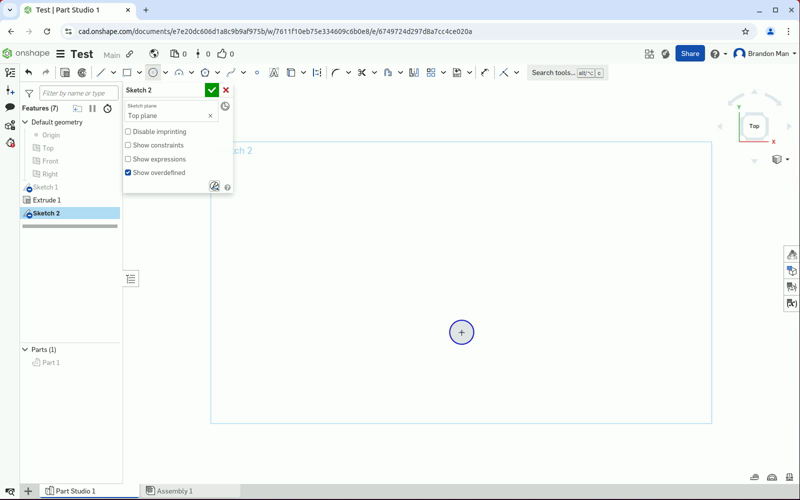
click(461, 332)
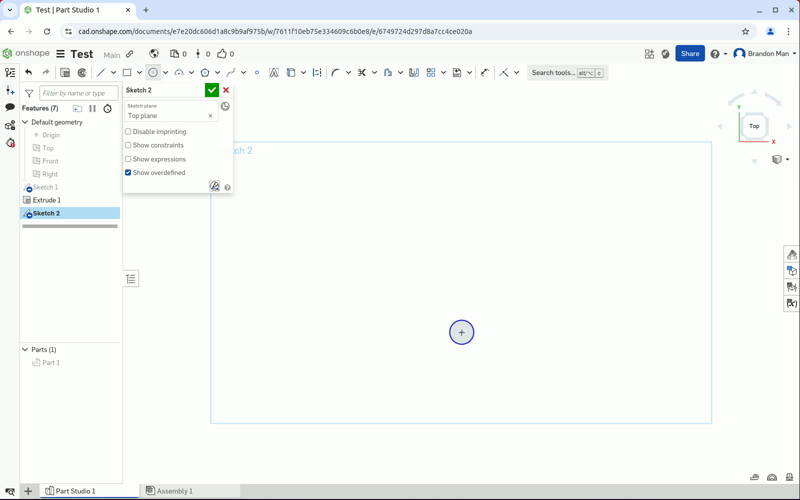
key_up(shift)
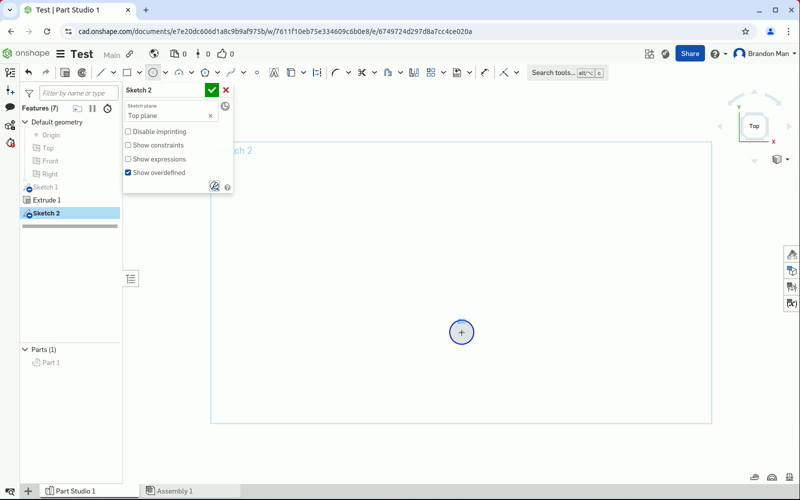
mouse_move(469, 332)
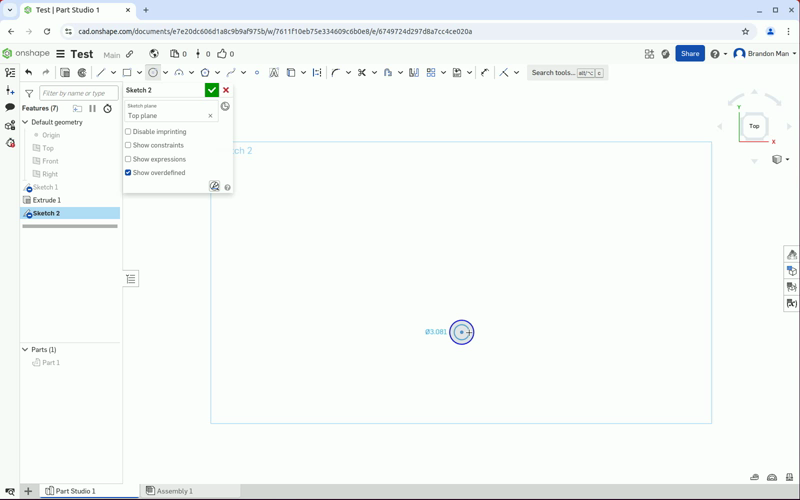
click(469, 332)
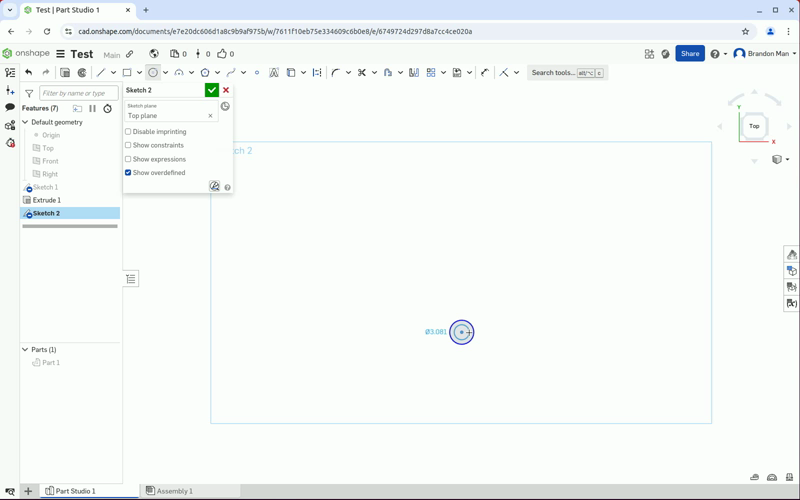
key(esc)
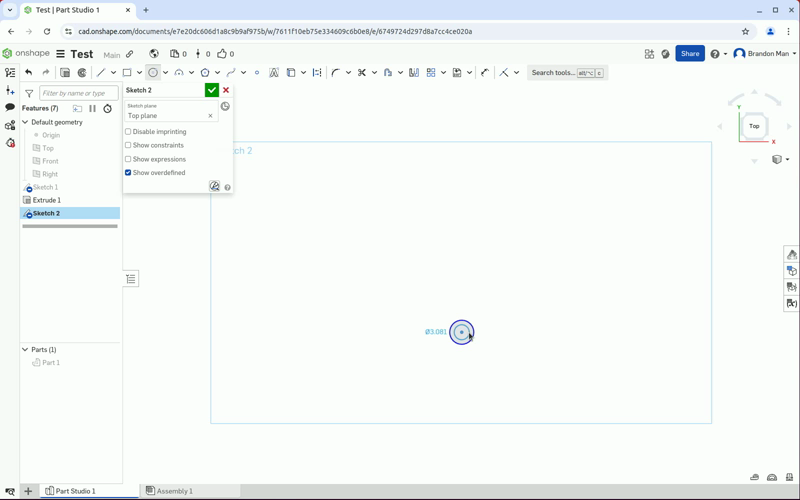
mouse_move(471, 333)
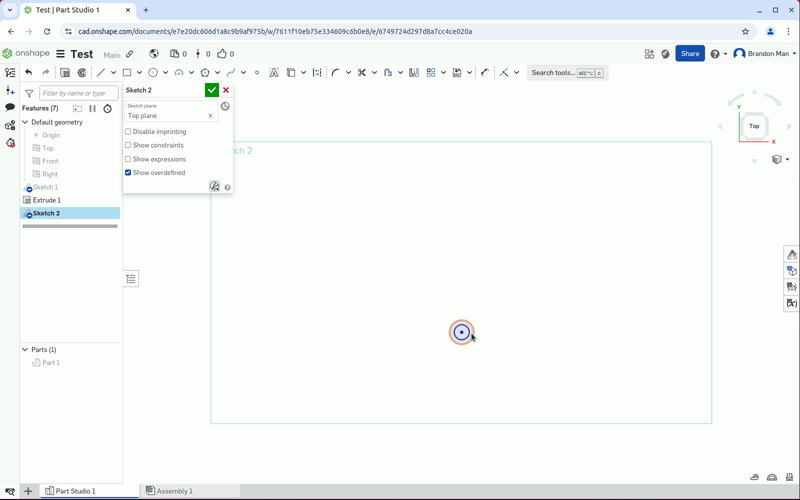
scroll(6)
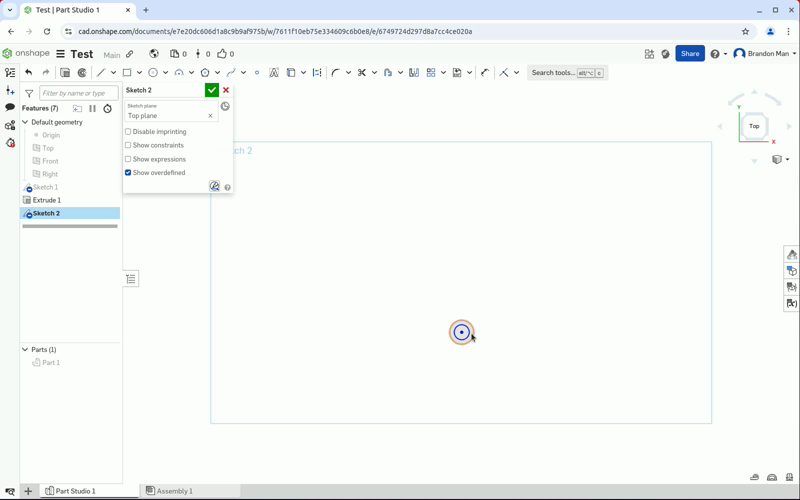
scroll(6)
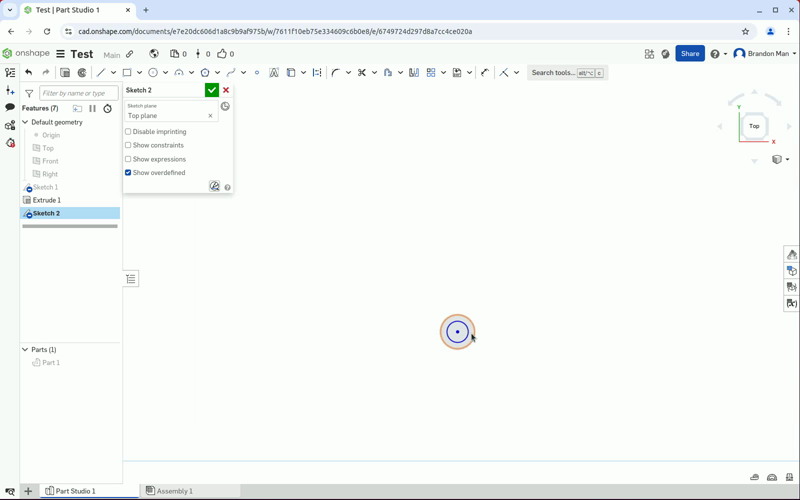
scroll(6)
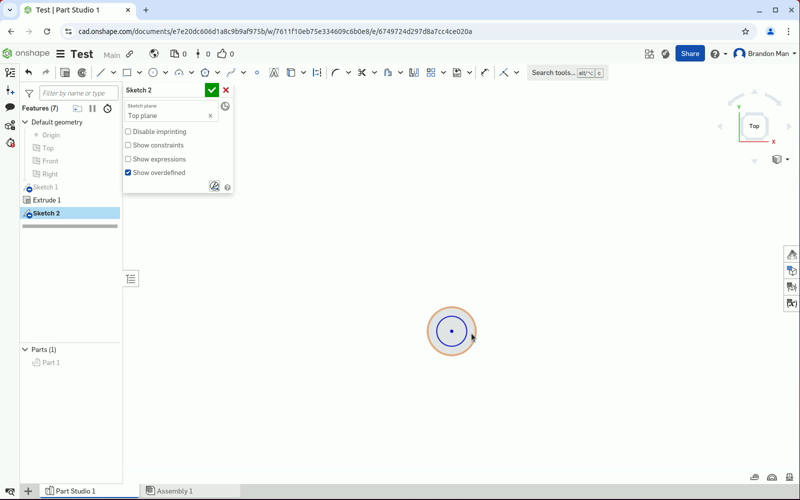
scroll(6)
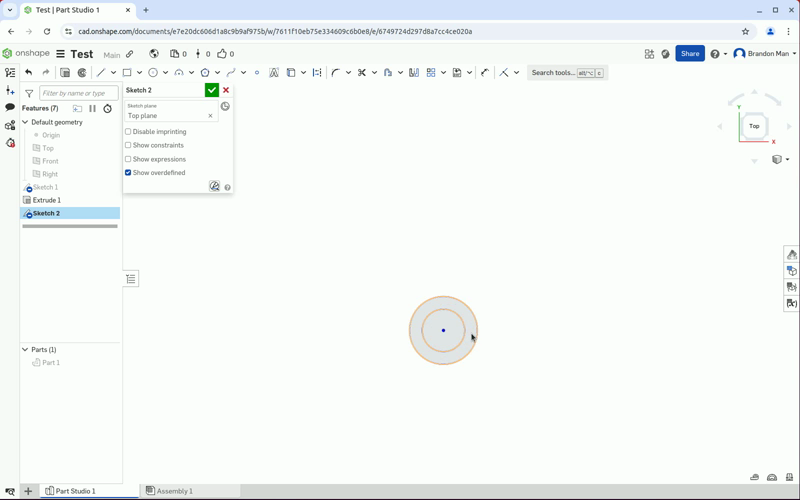
scroll(6)
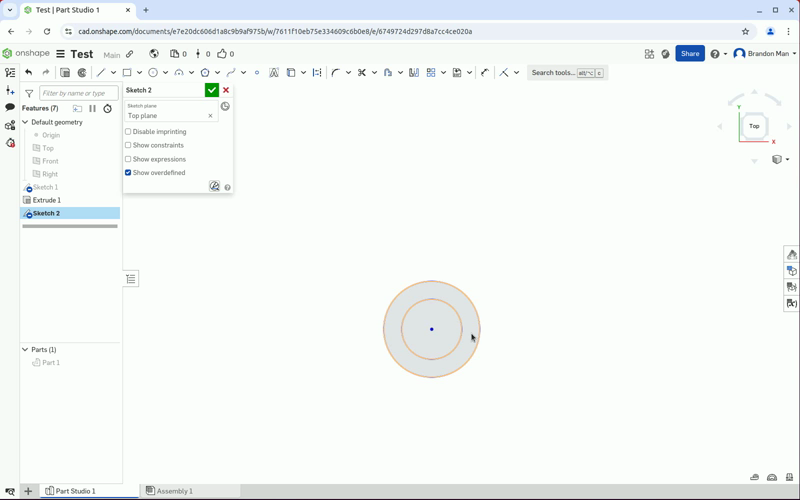
scroll(6)
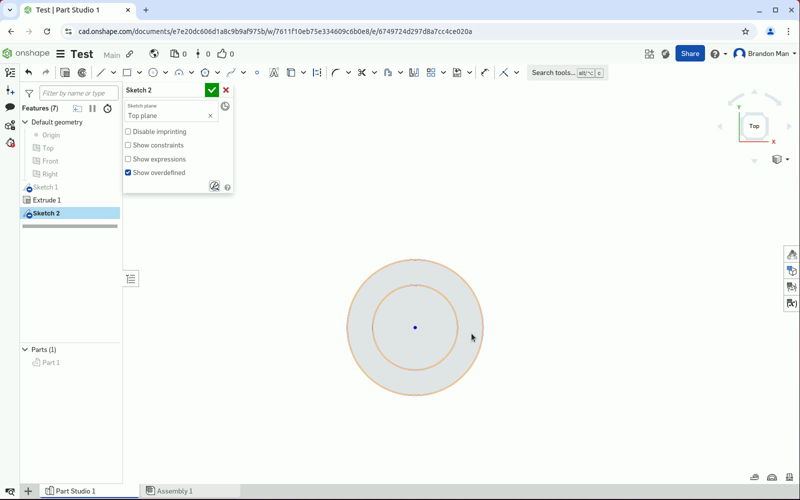
scroll(6)
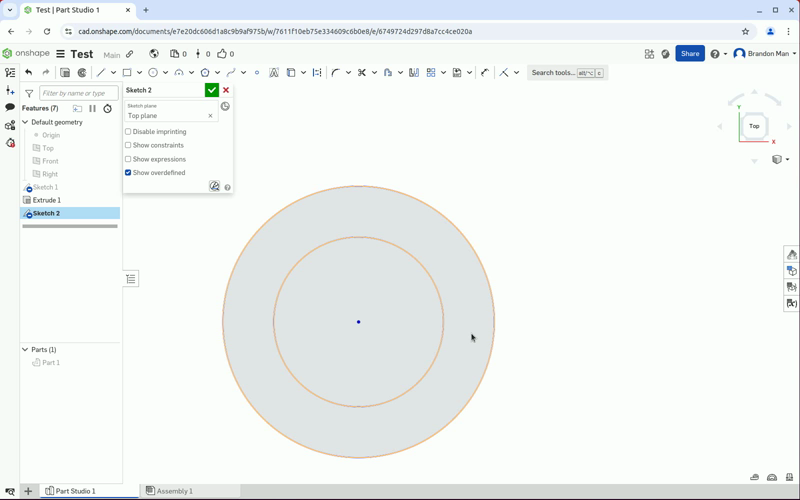
click(471, 333)
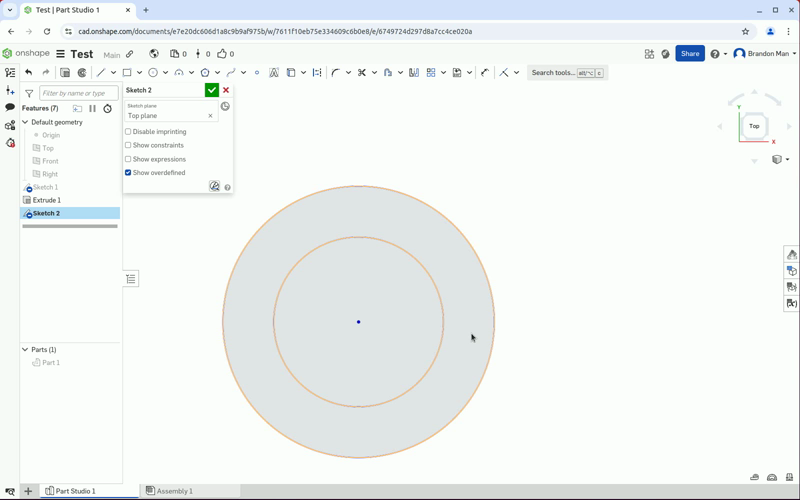
scroll(-6)
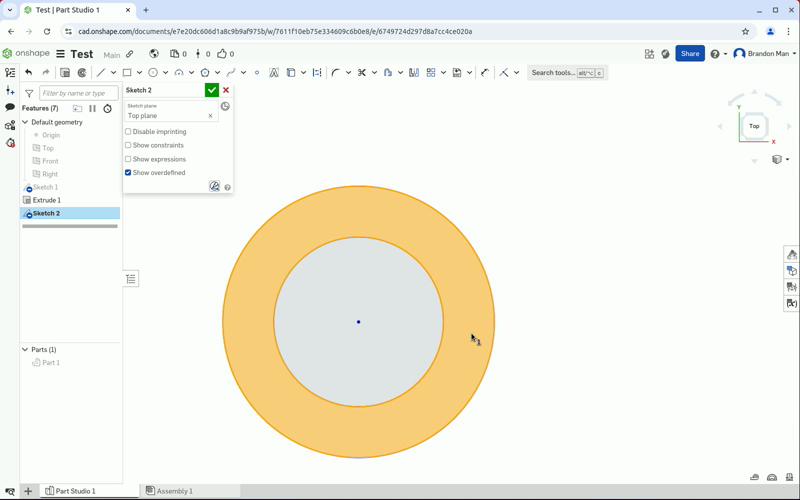
scroll(-6)
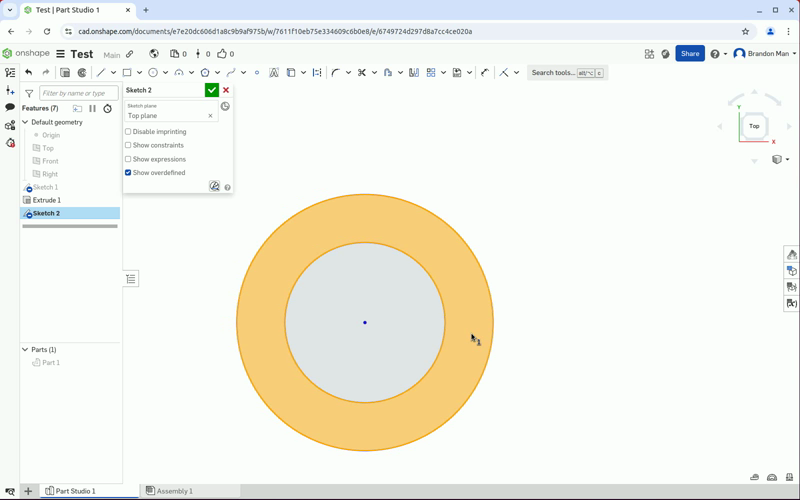
scroll(-6)
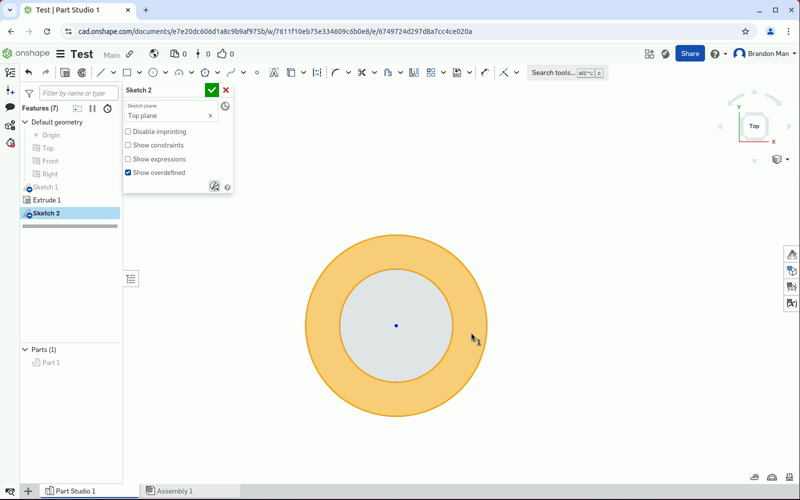
scroll(-6)
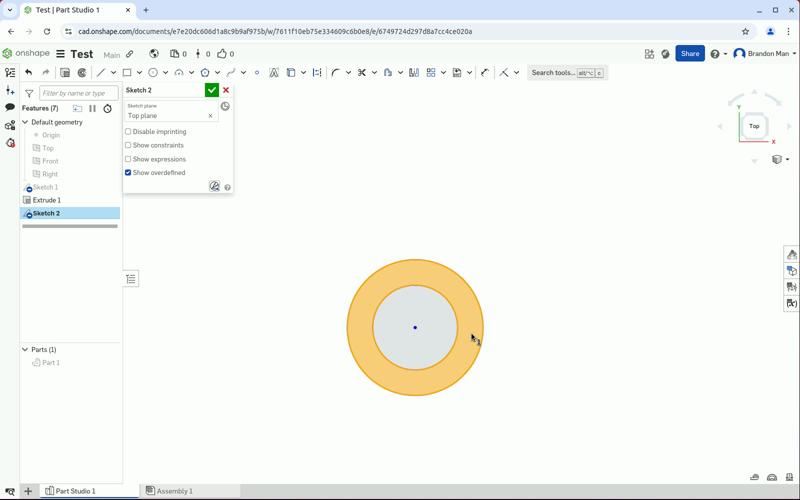
scroll(-6)
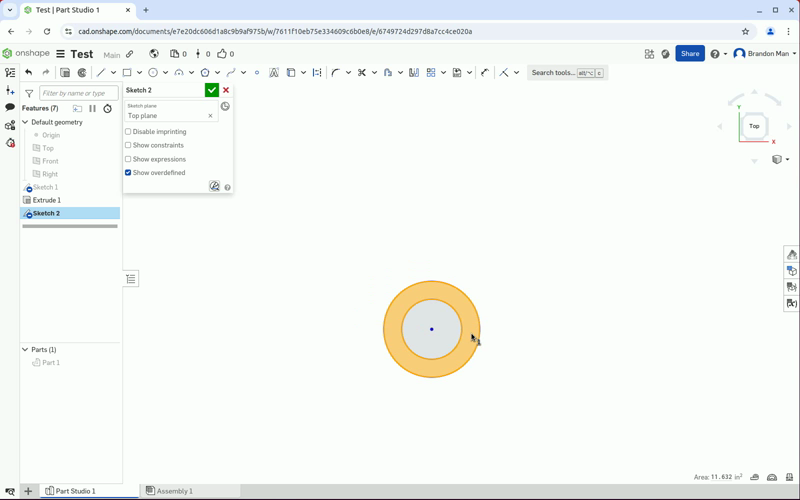
scroll(-6)
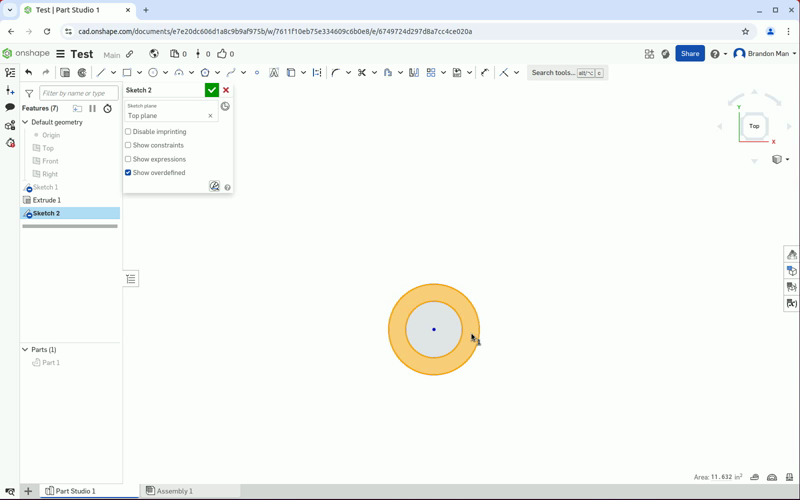
scroll(-6)
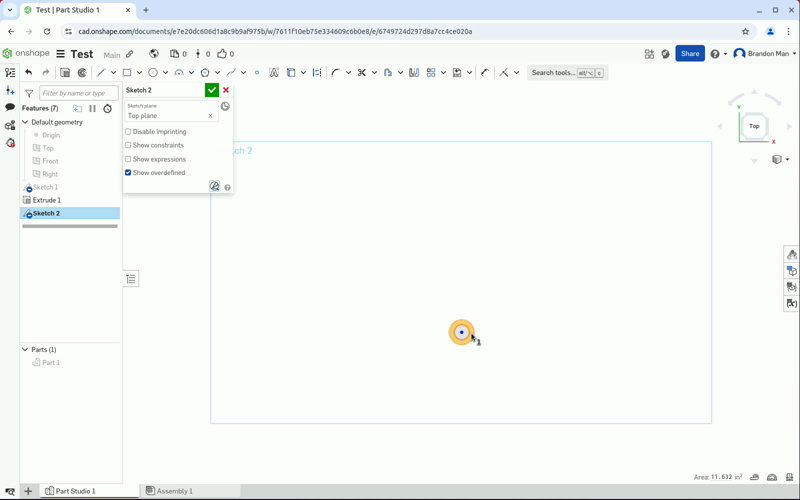
mouse_move(73, 352)
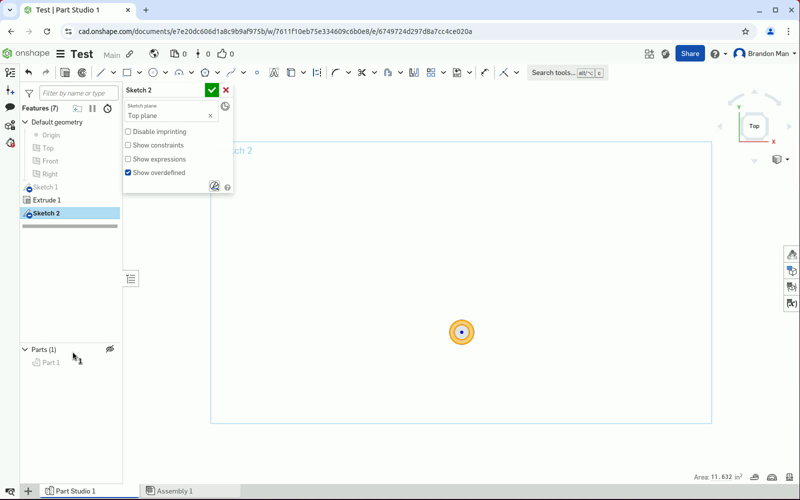
key(shift+y)
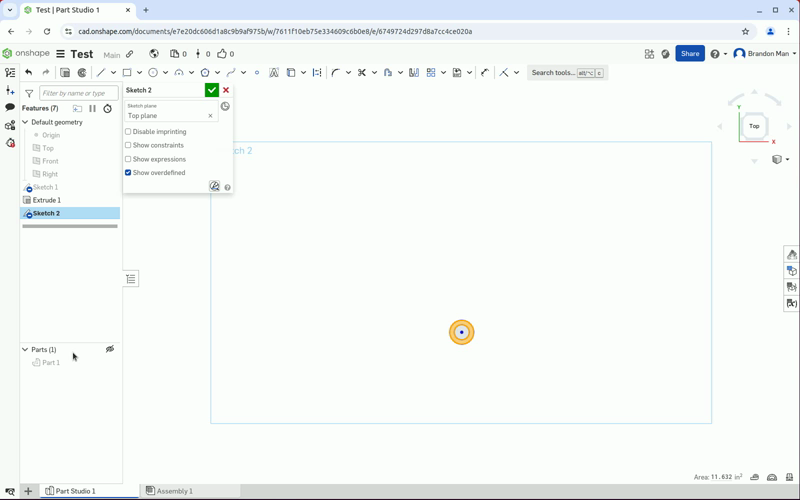
key(shift+e)
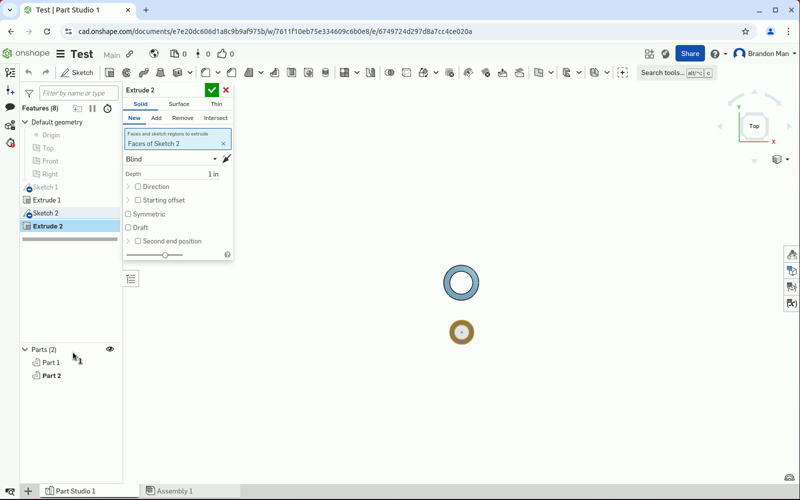
mouse_move(143, 106)
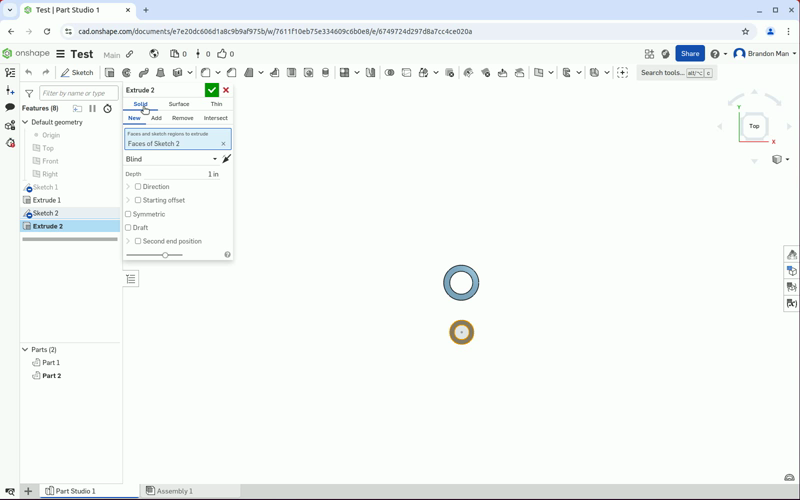
click(143, 106)
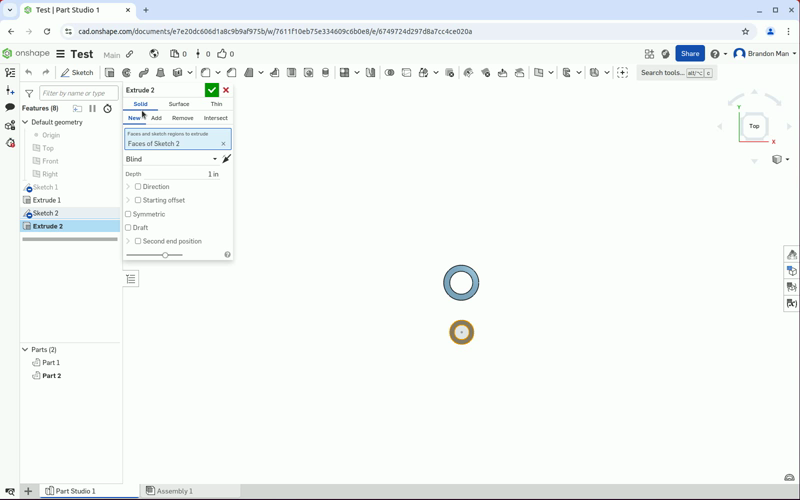
mouse_move(137, 120)
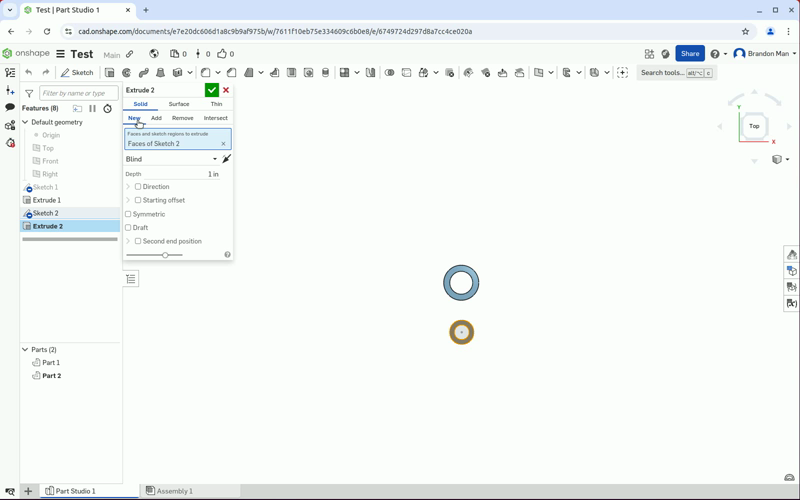
click(137, 120)
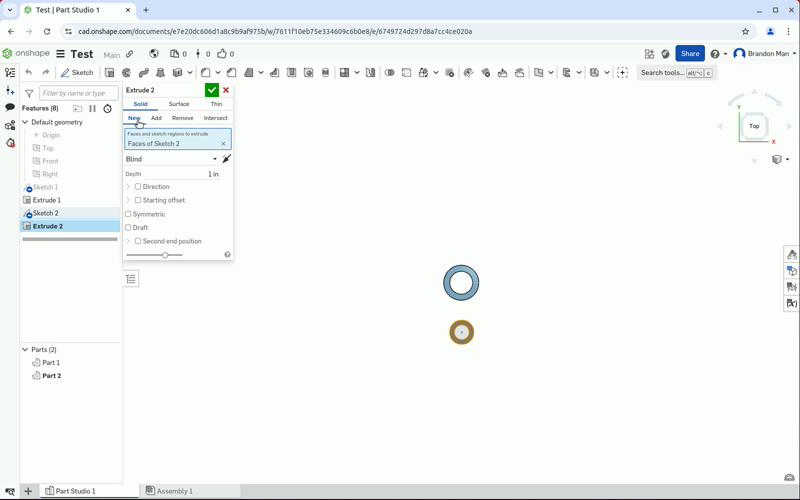
key(tab, 4)
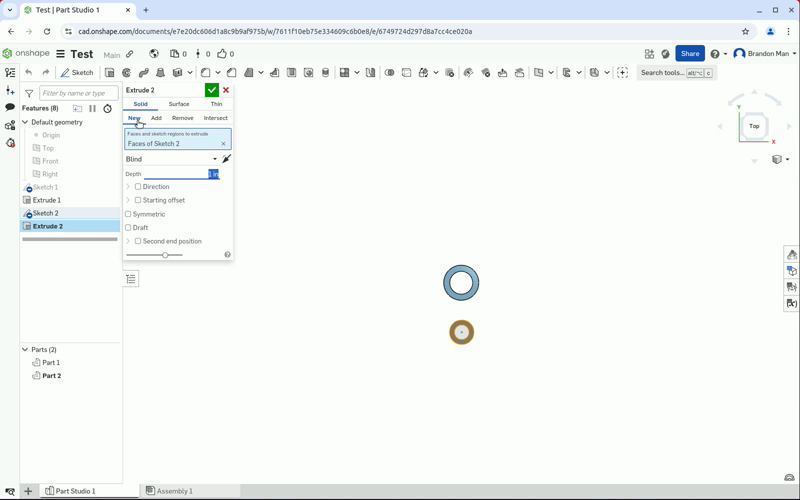
text(0.481)
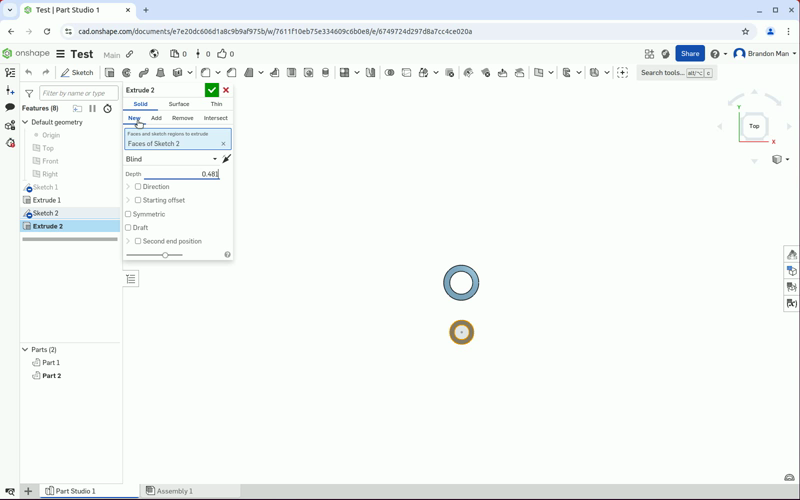
key(enter)
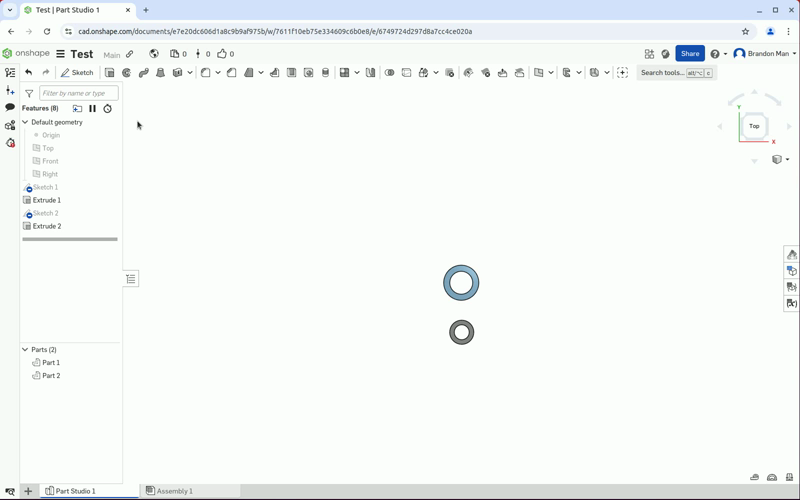
key(shift+h)
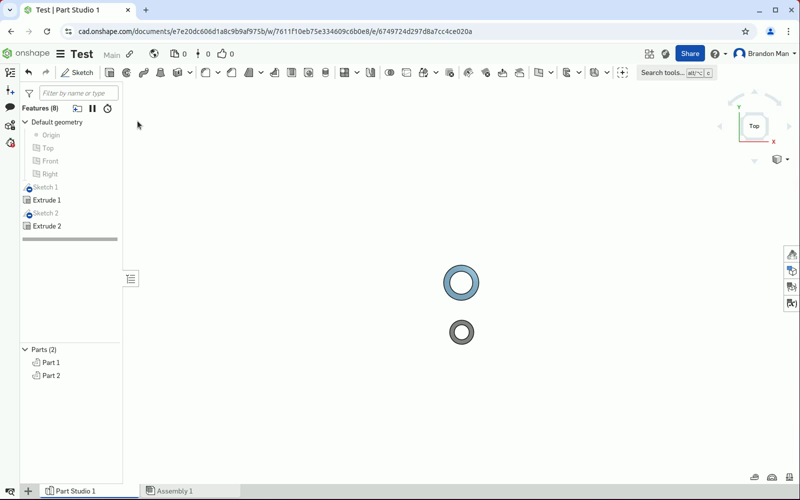
key(shift+h)
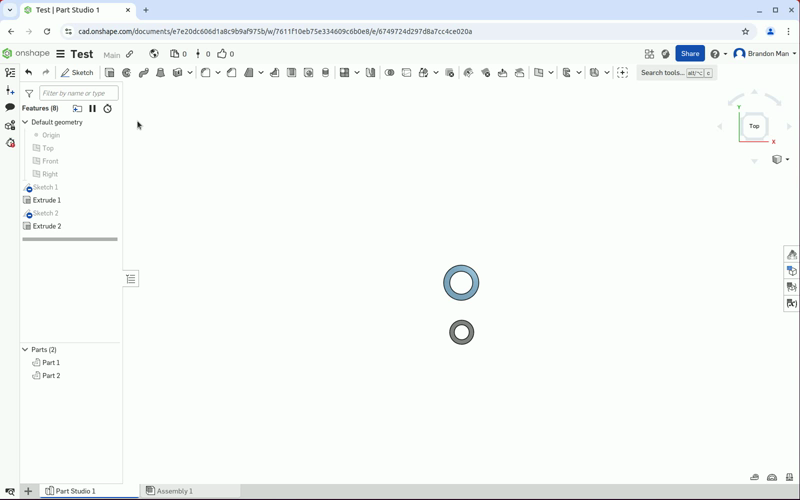
mouse_move(73, 189)
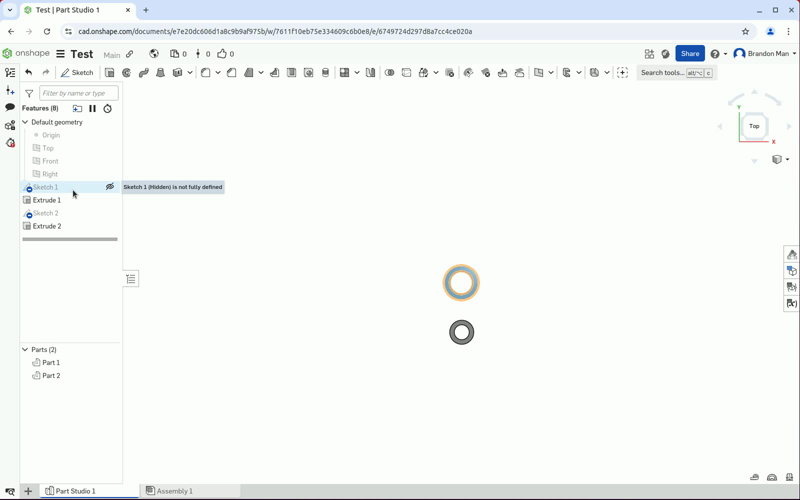
click(73, 189)
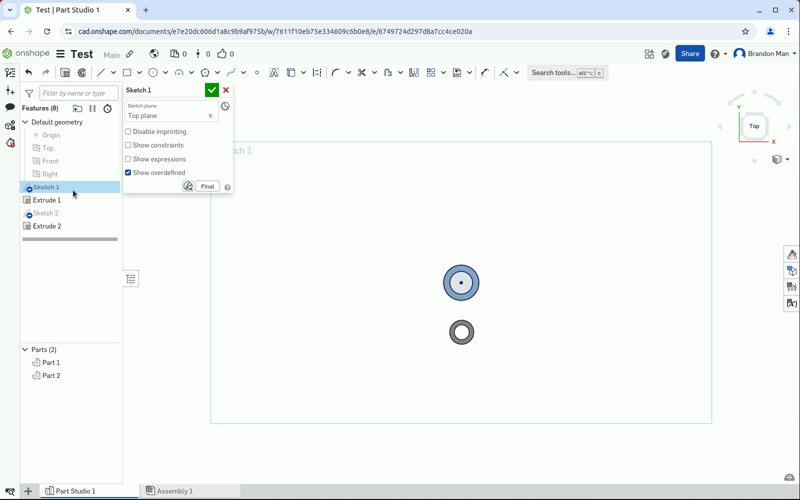
mouse_move(229, 92)
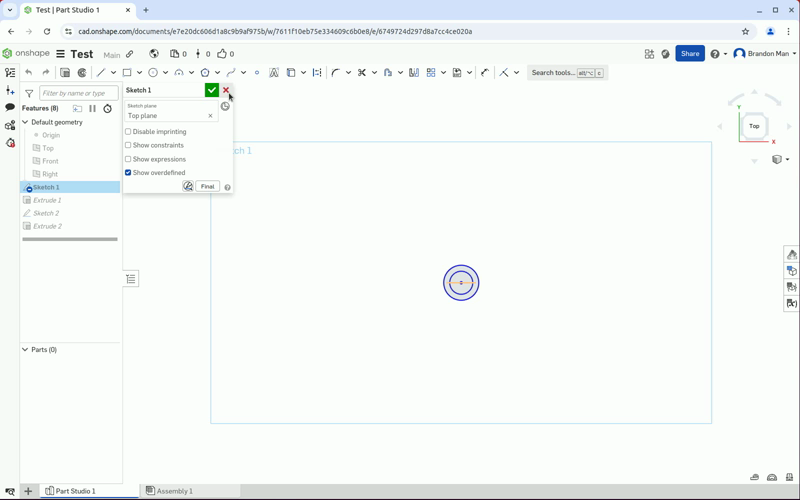
click(229, 92)
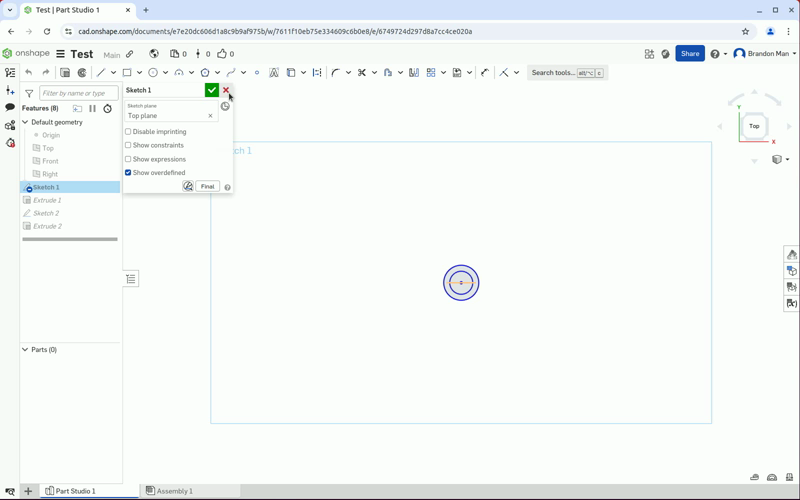
key(shift+s)
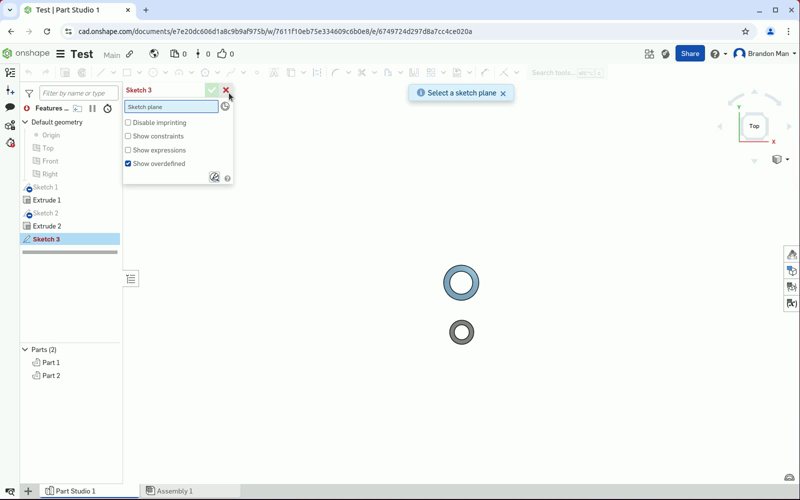
mouse_move(73, 150)
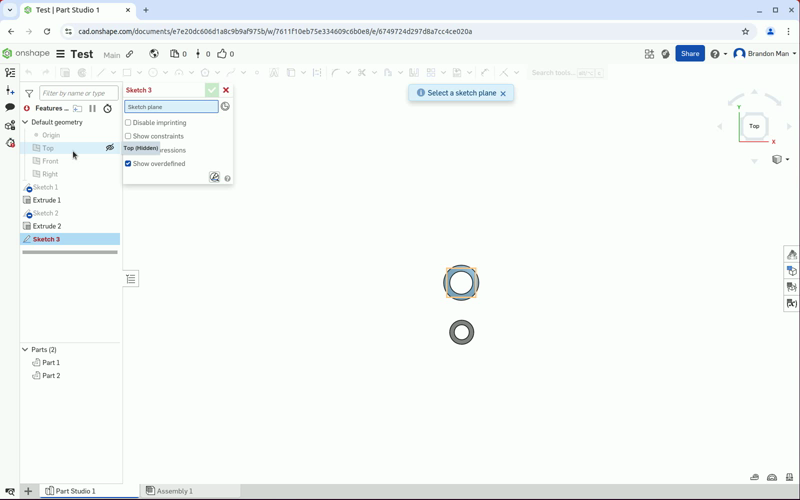
click(73, 150)
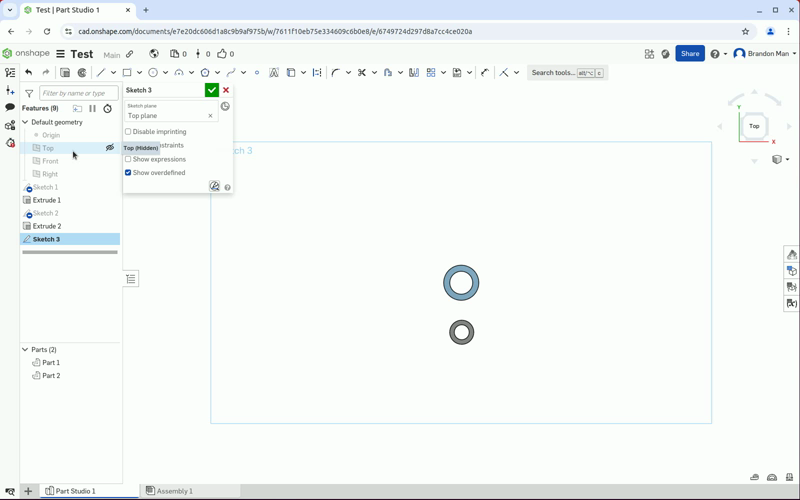
mouse_move(73, 352)
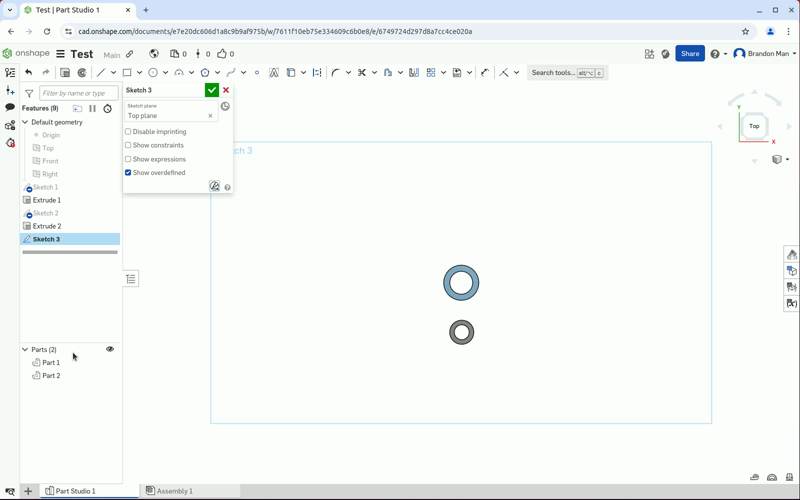
key(y)
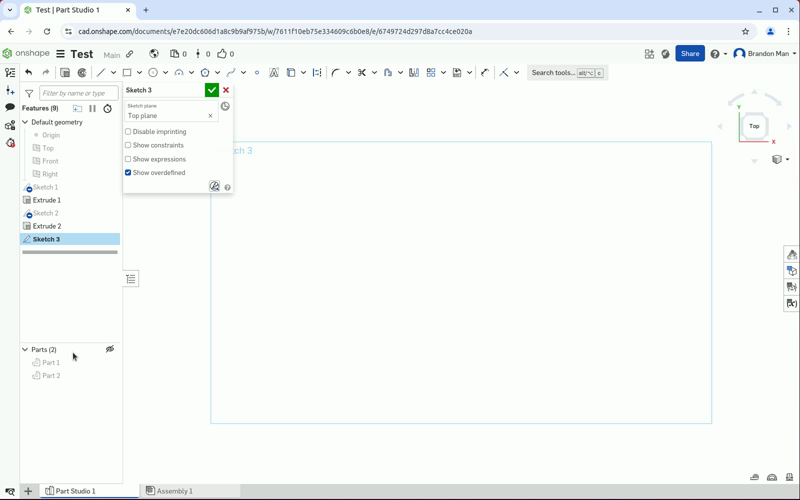
key(c)
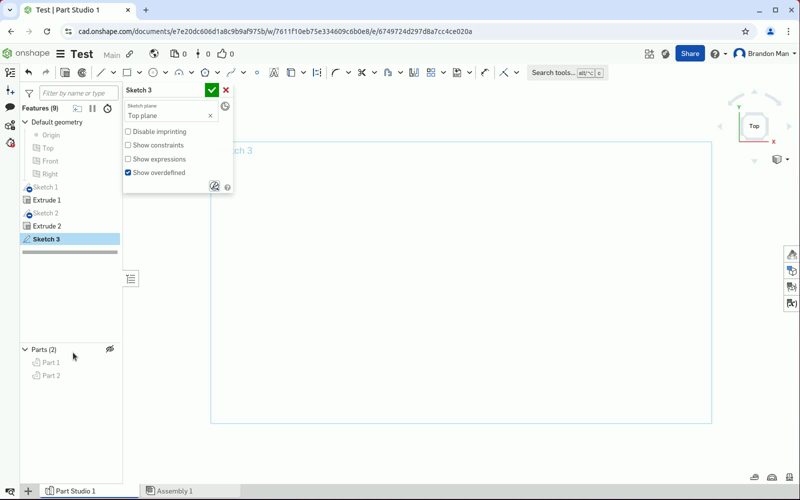
key_down(shift)
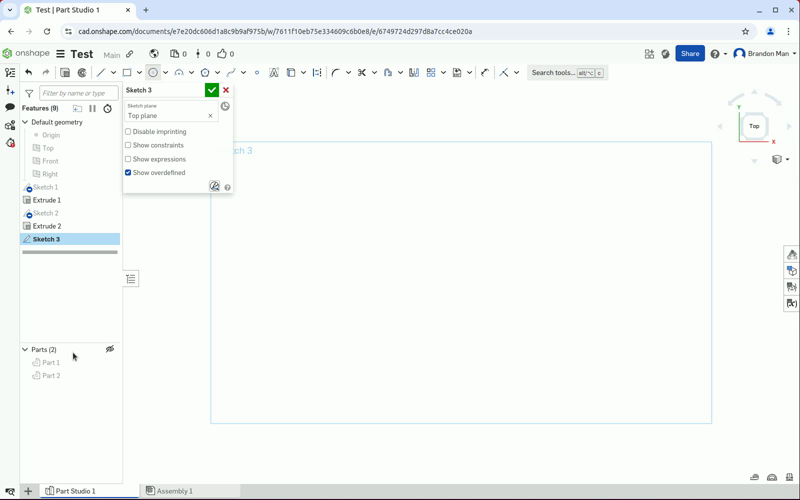
mouse_move(456, 386)
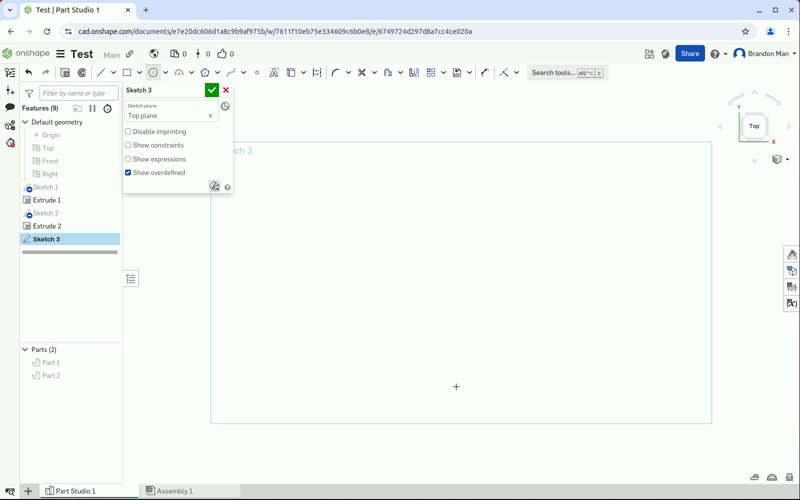
click(456, 386)
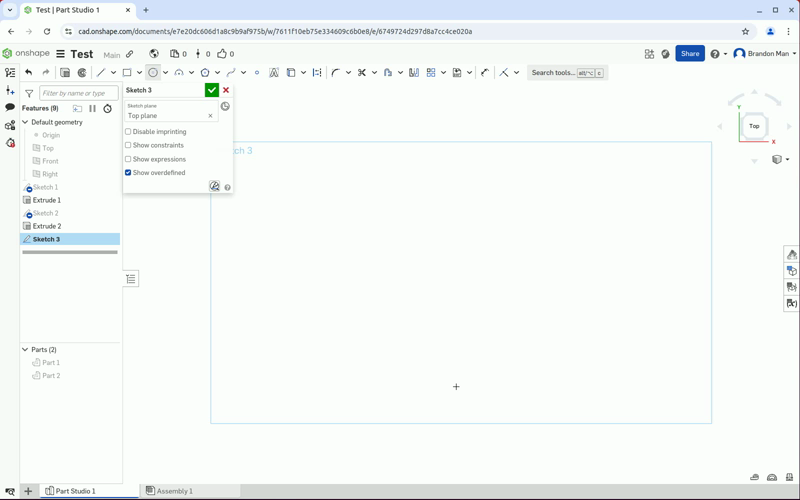
key_up(shift)
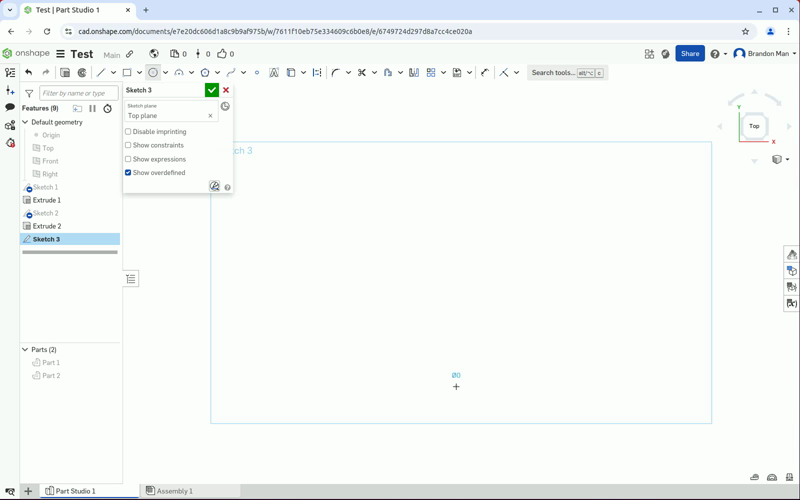
mouse_move(466, 386)
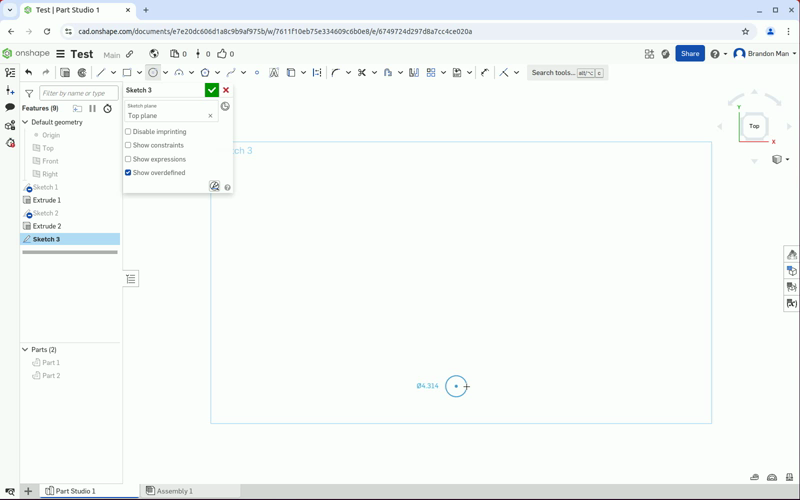
click(466, 386)
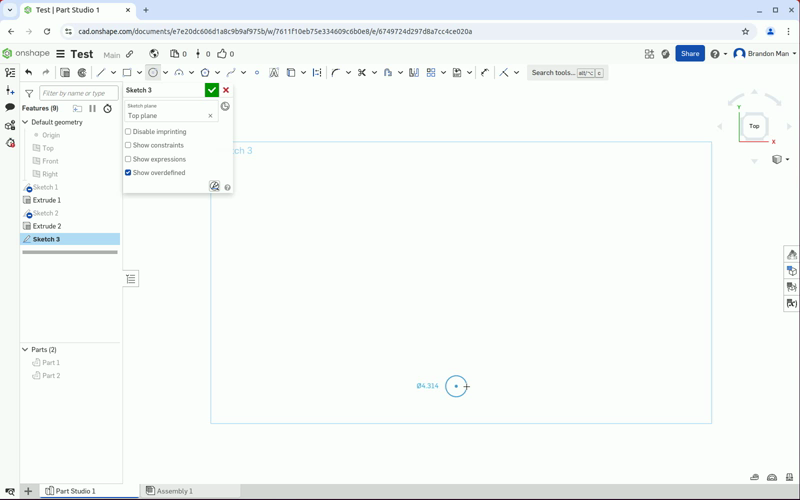
key(esc)
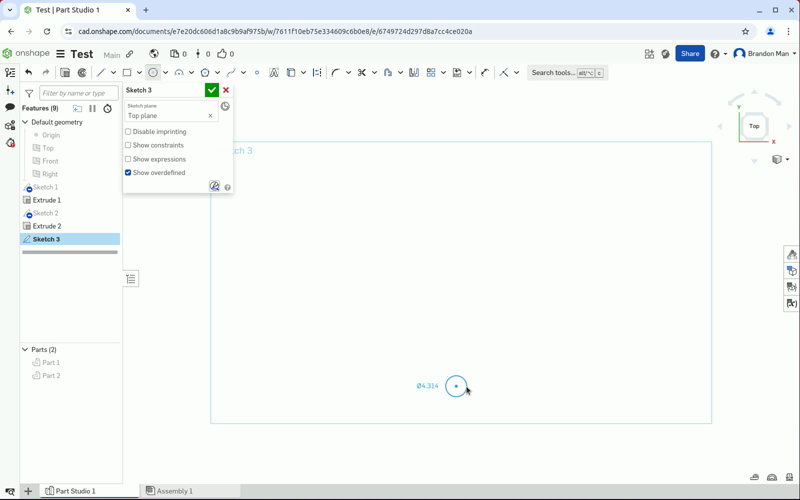
key(c)
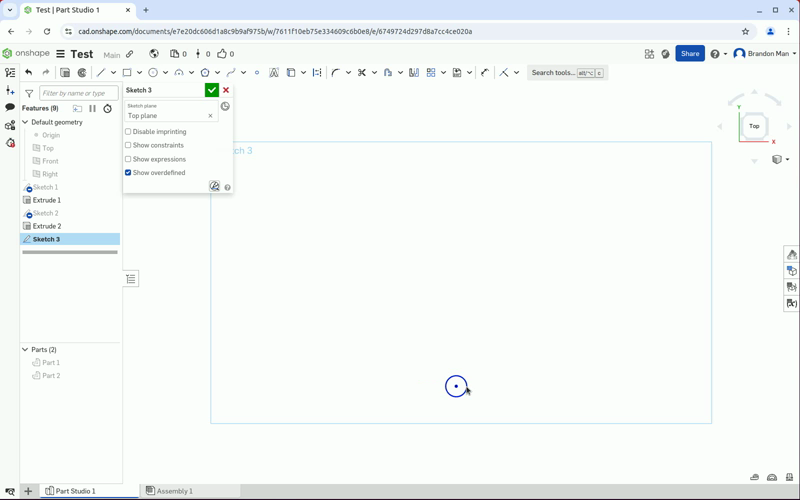
key_down(shift)
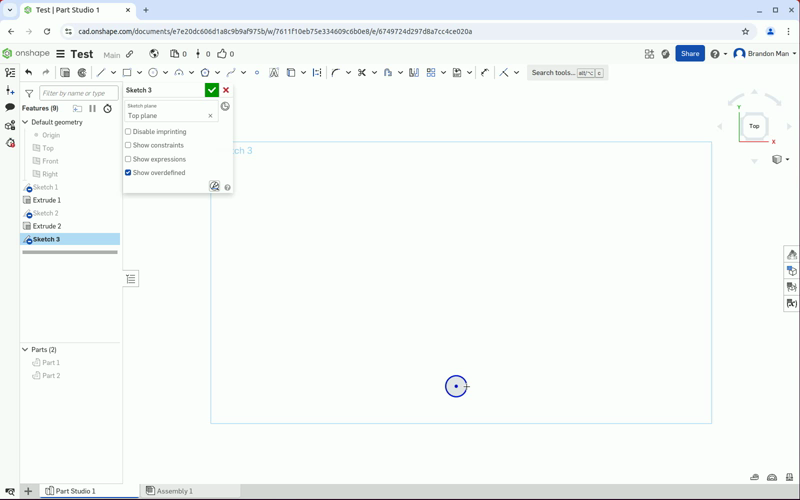
mouse_move(456, 386)
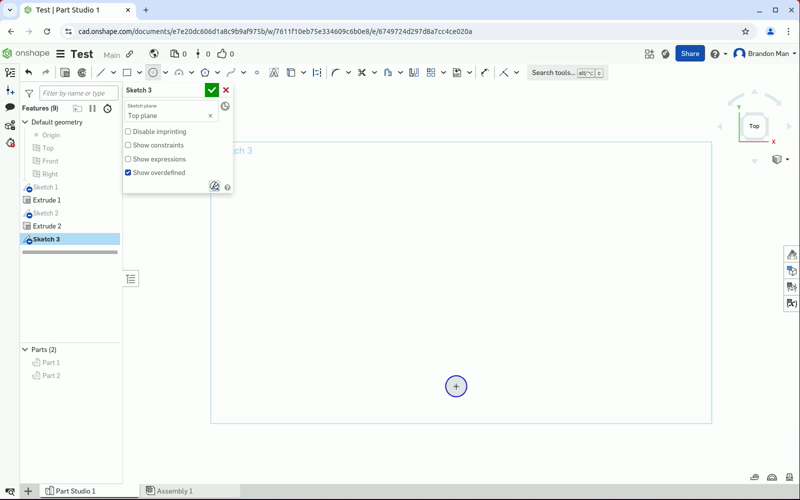
click(456, 386)
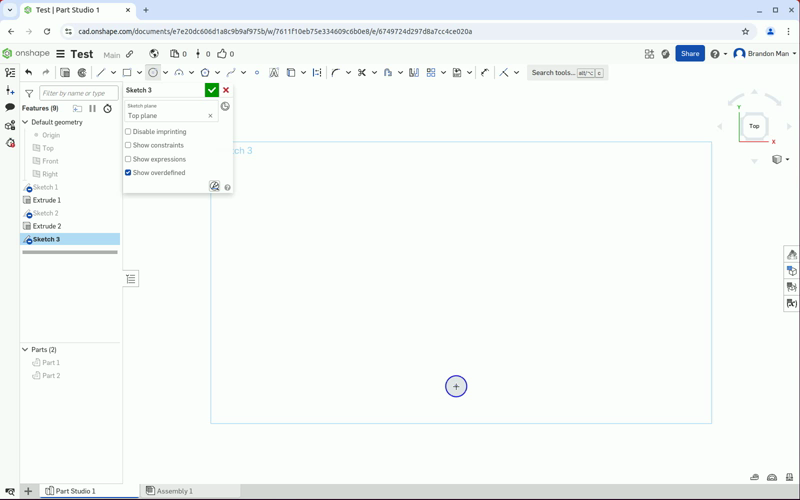
key_up(shift)
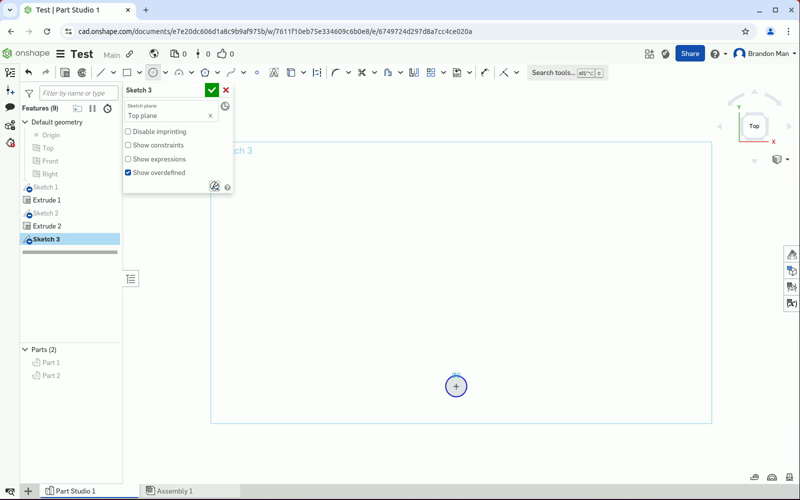
mouse_move(463, 386)
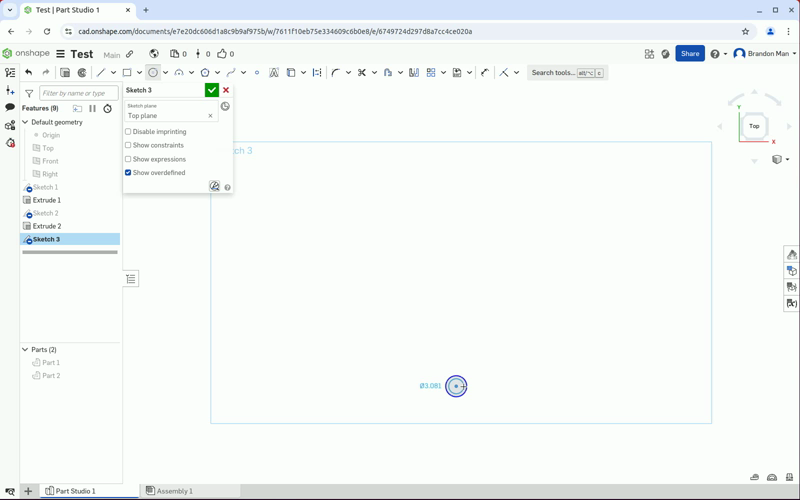
scroll(6)
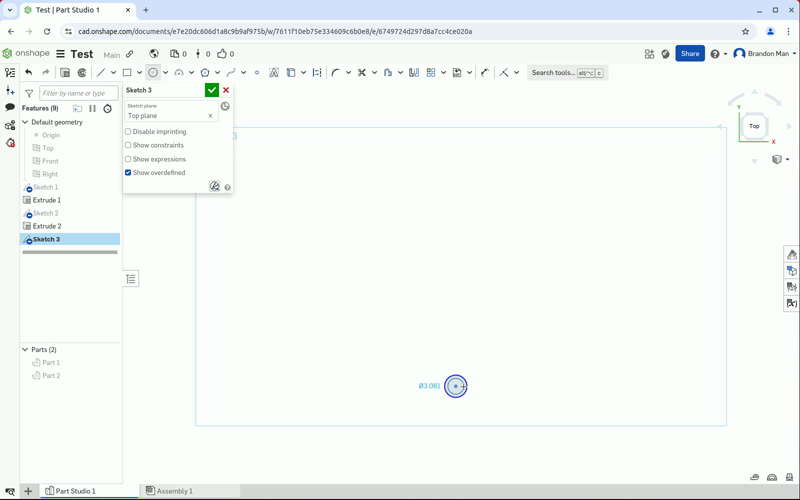
scroll(6)
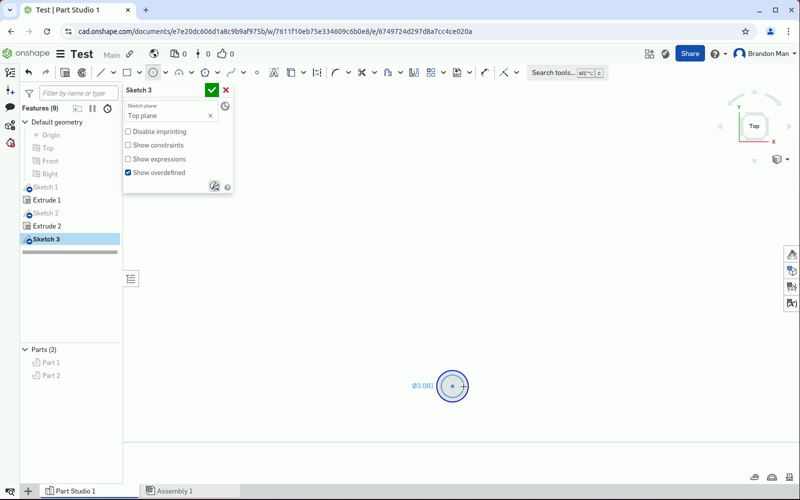
scroll(6)
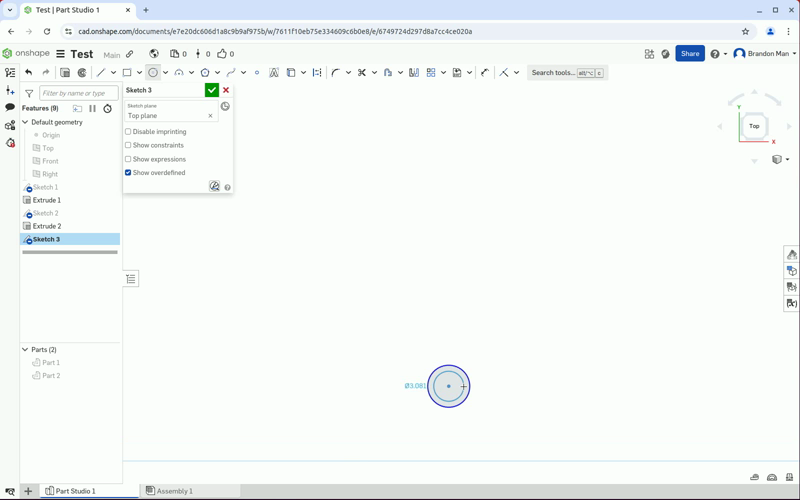
scroll(6)
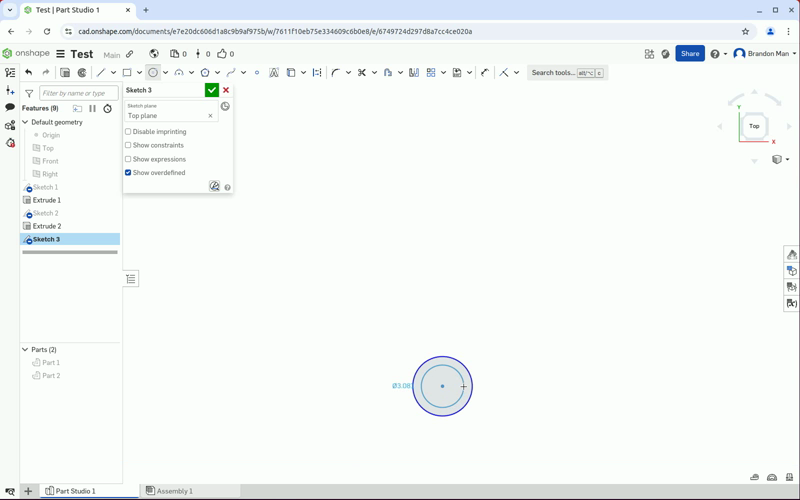
scroll(6)
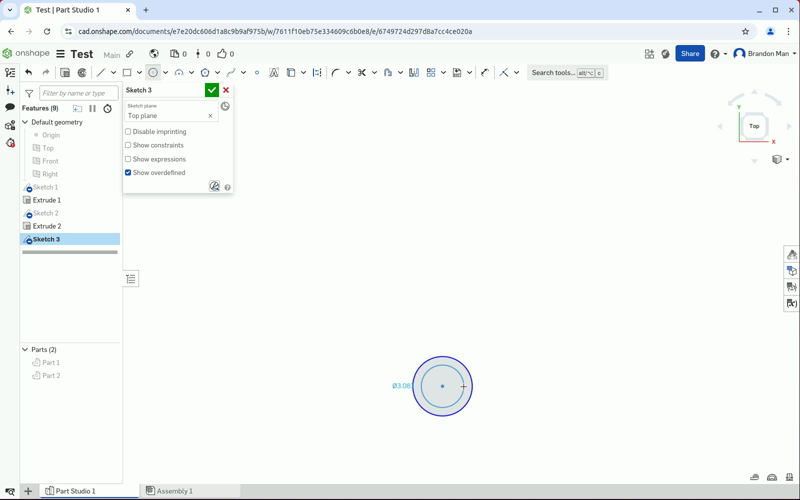
scroll(6)
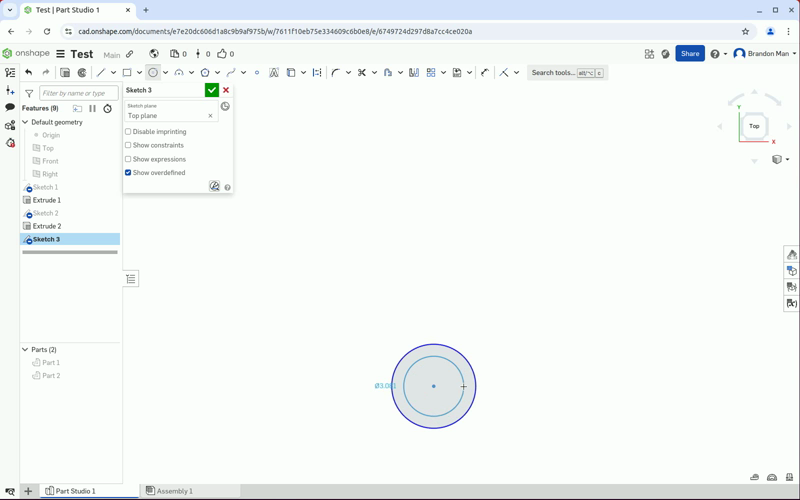
scroll(6)
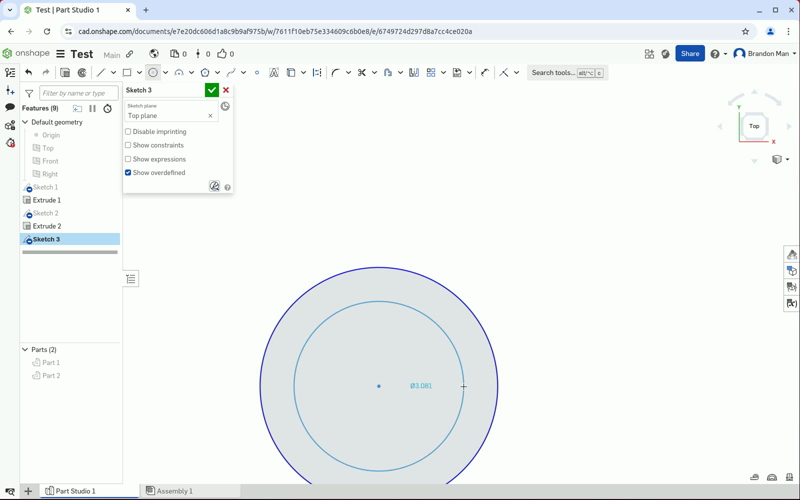
click(463, 386)
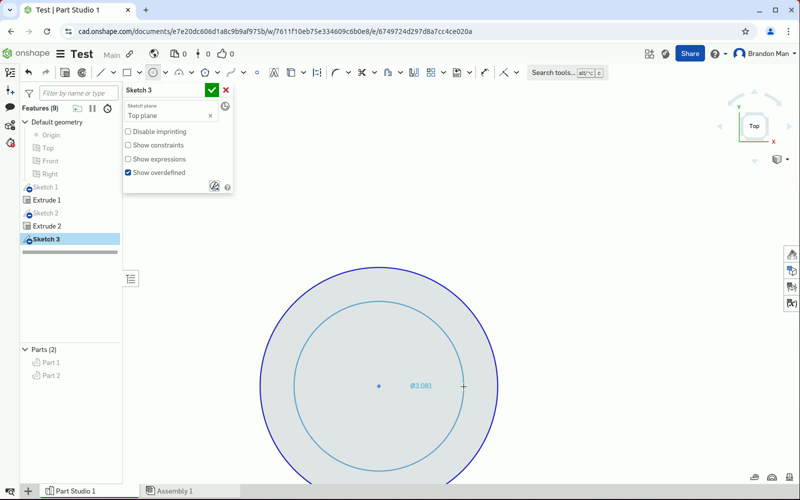
scroll(-6)
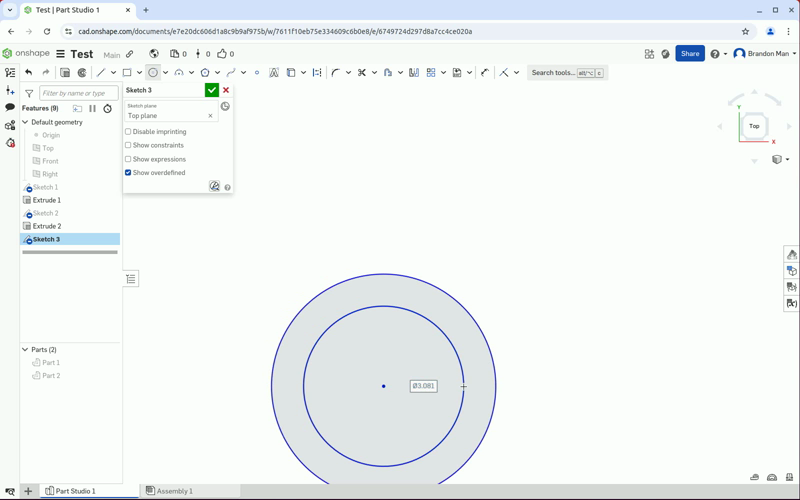
scroll(-6)
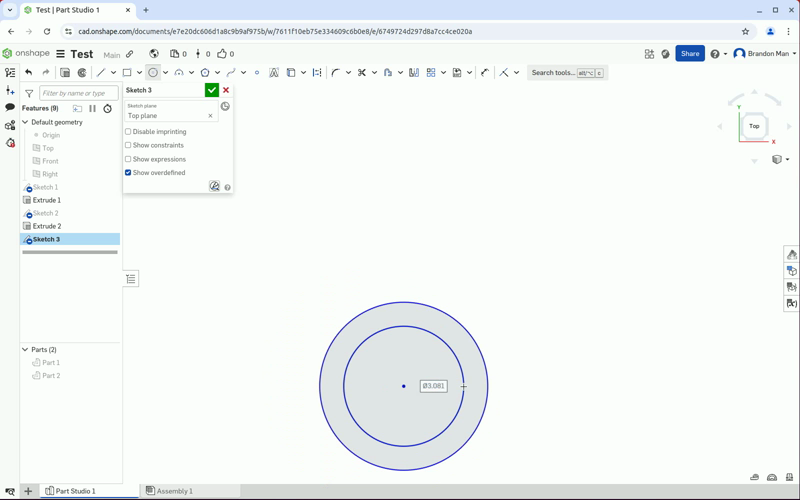
scroll(-6)
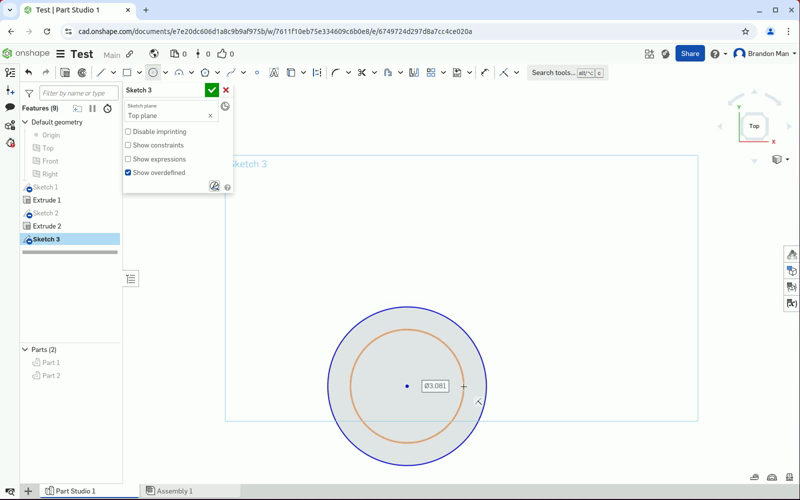
scroll(-6)
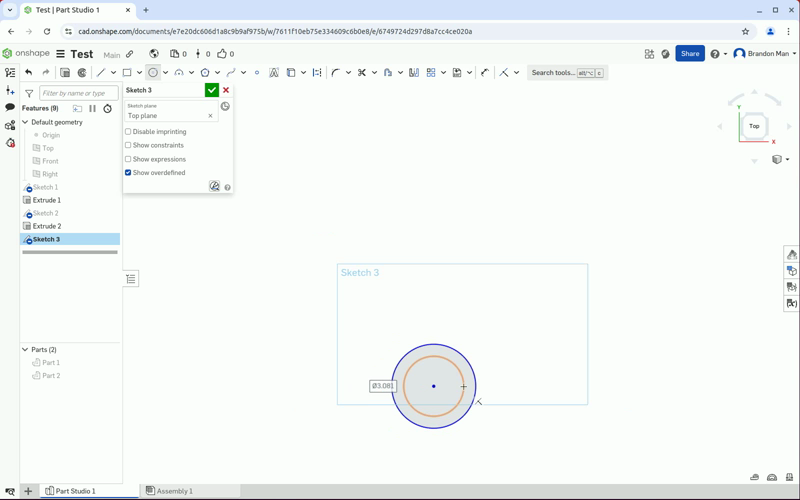
scroll(-6)
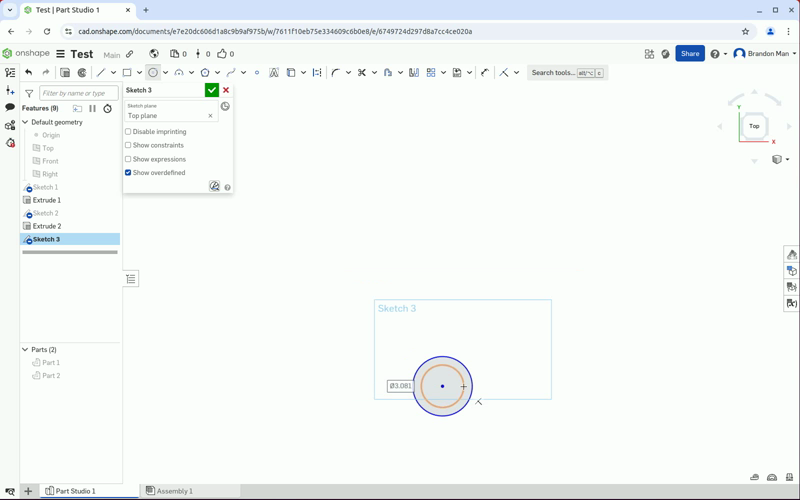
scroll(-6)
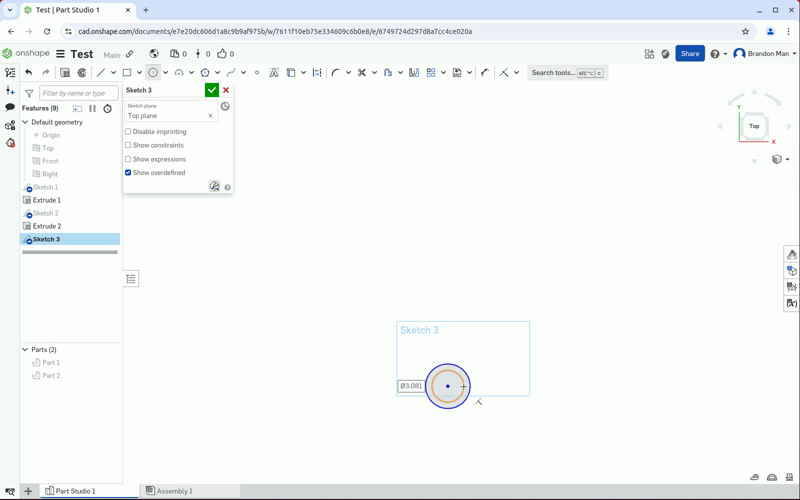
scroll(-6)
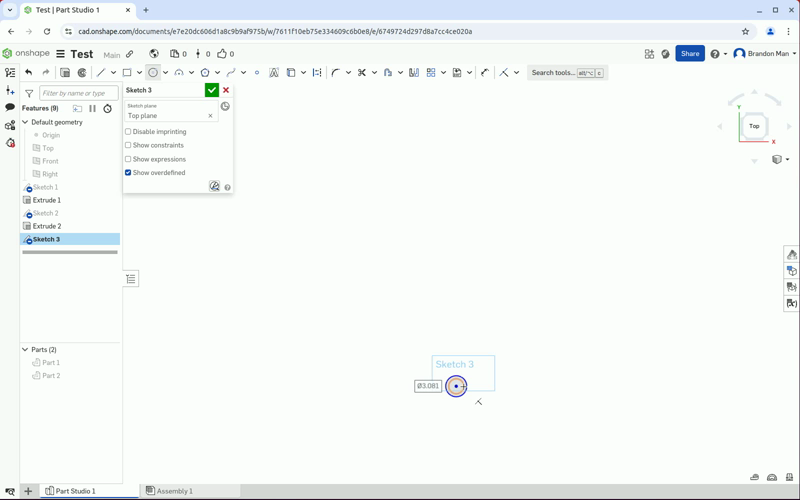
key(esc)
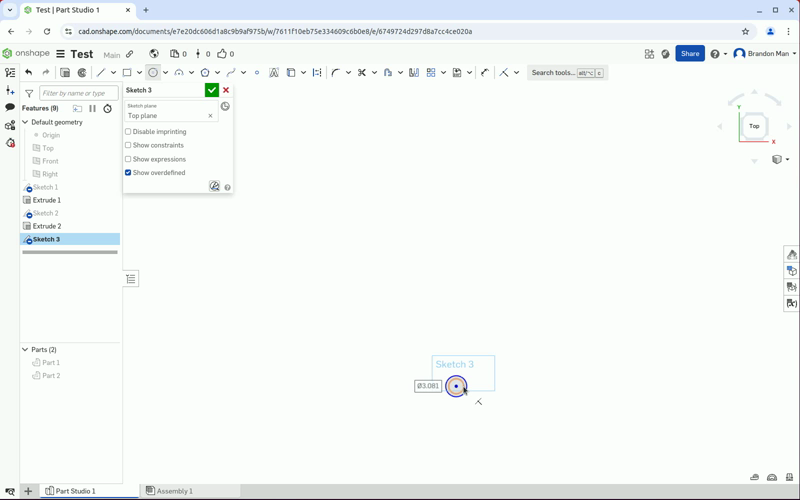
mouse_move(452, 377)
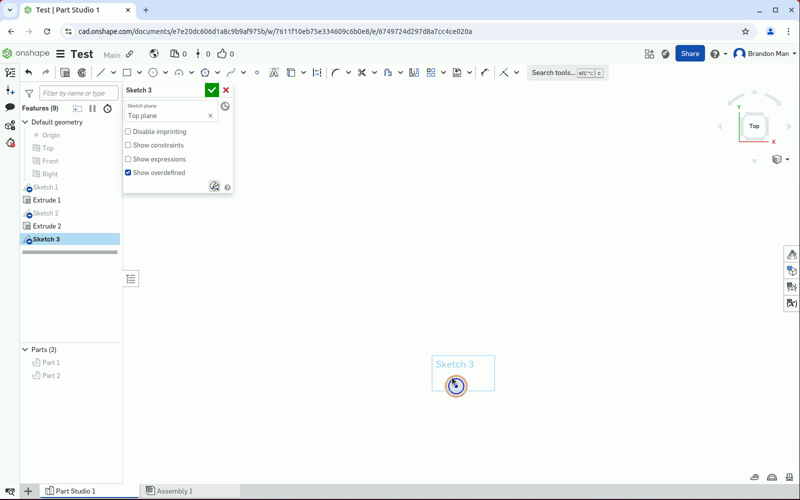
scroll(6)
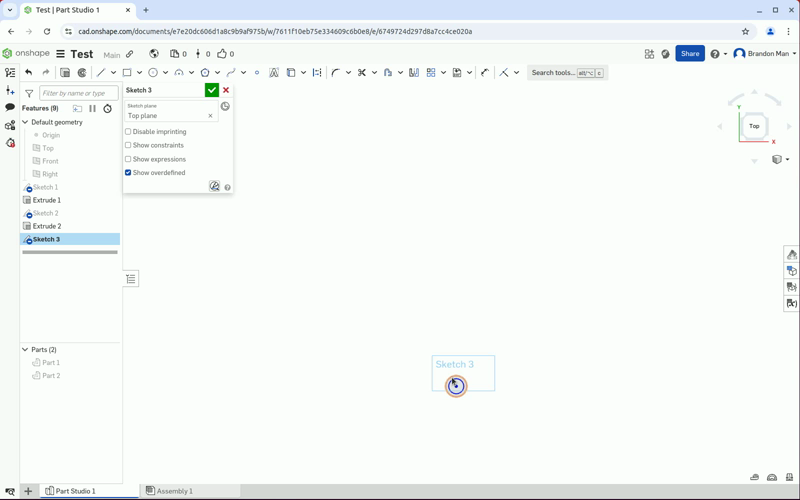
scroll(6)
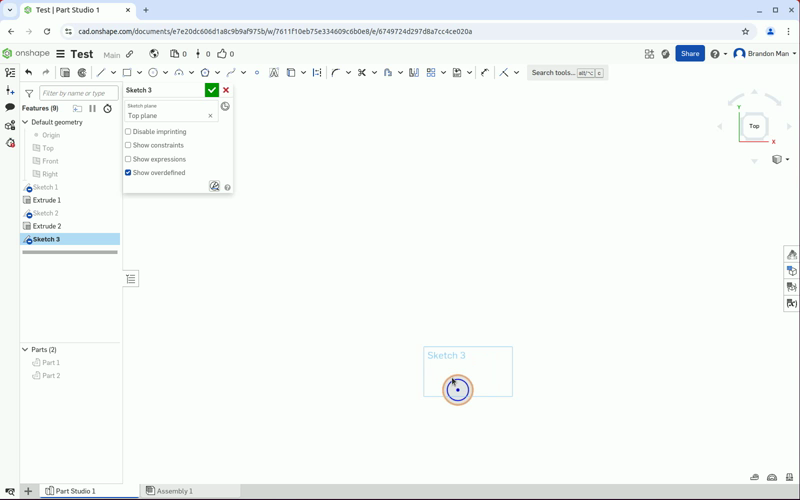
scroll(6)
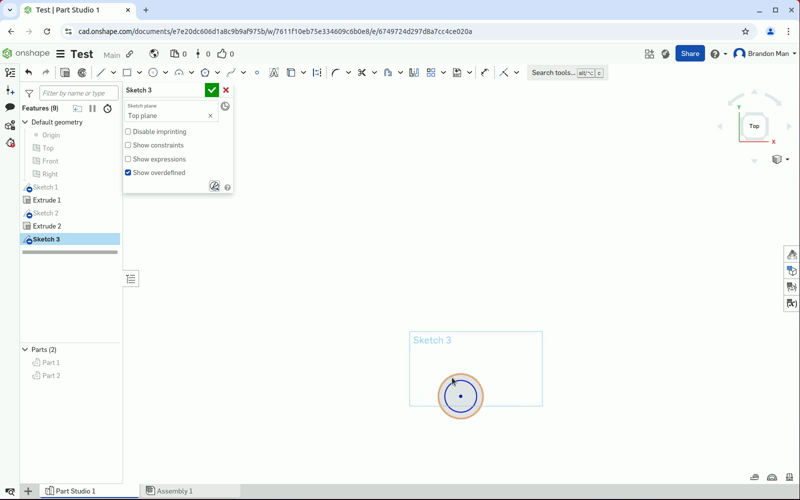
scroll(6)
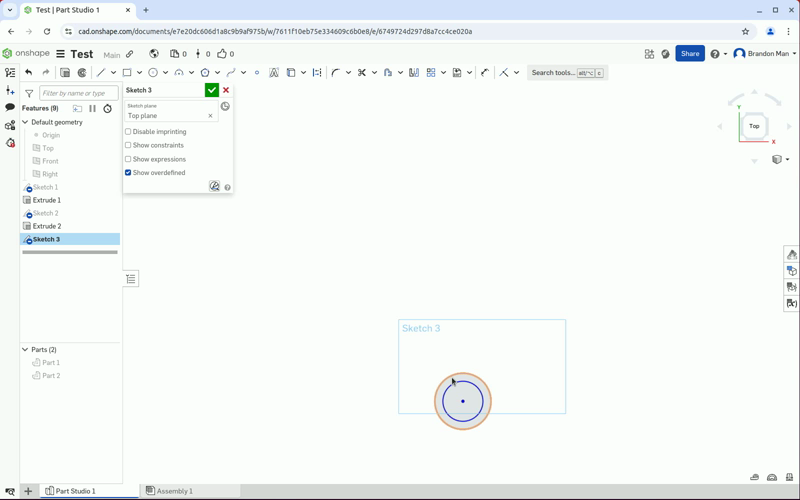
scroll(6)
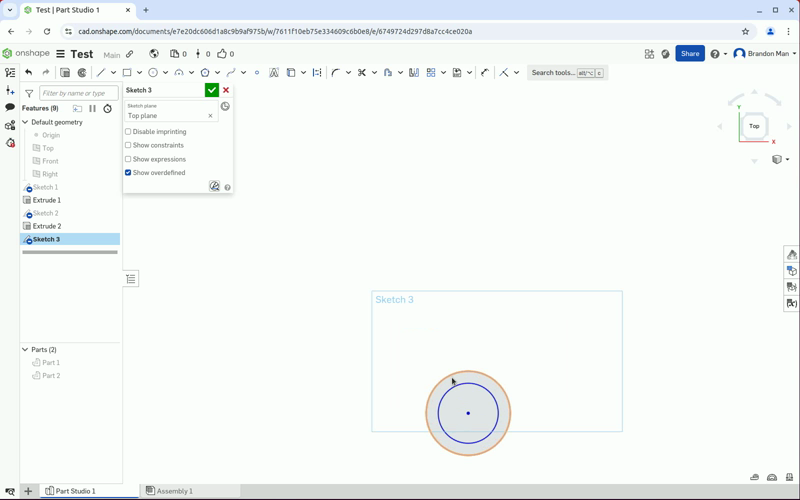
scroll(6)
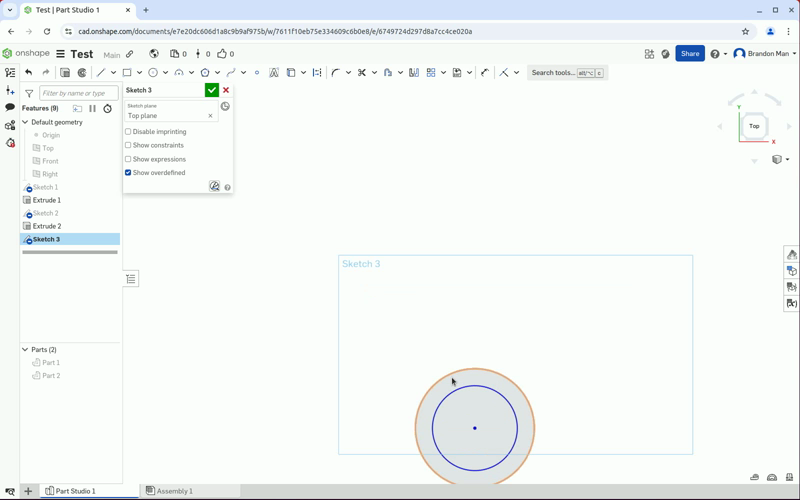
scroll(6)
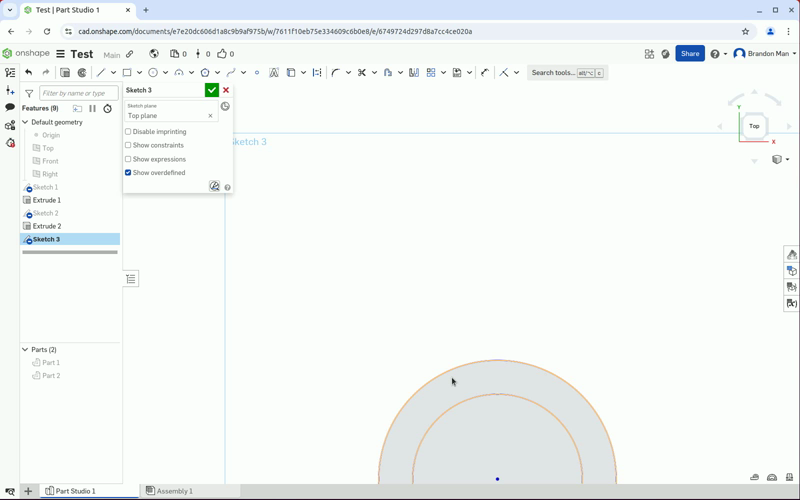
click(452, 377)
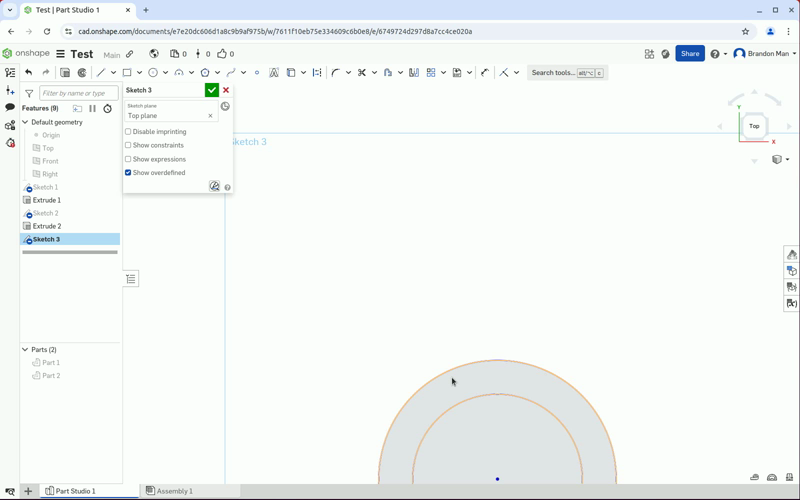
scroll(-6)
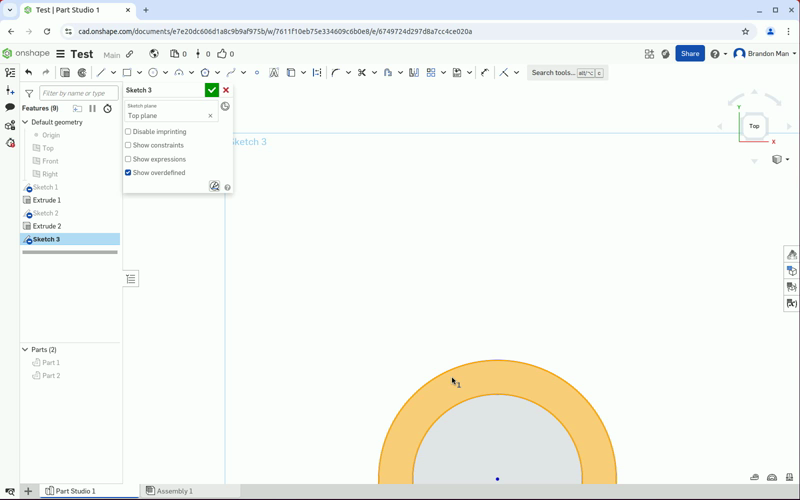
scroll(-6)
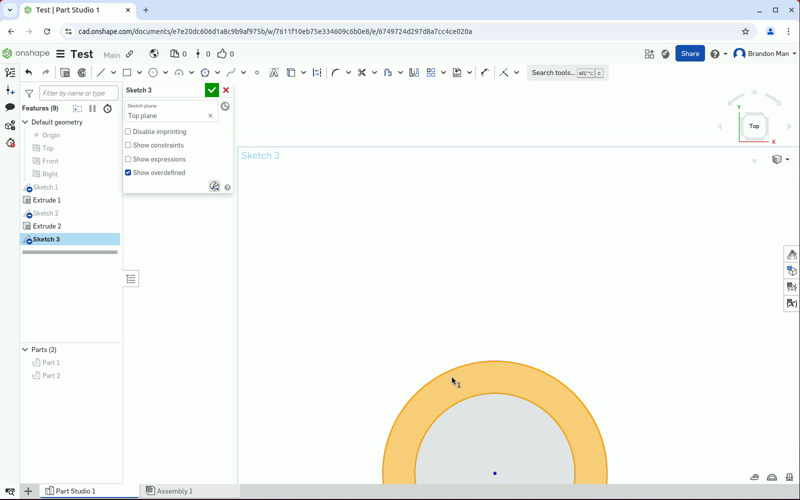
scroll(-6)
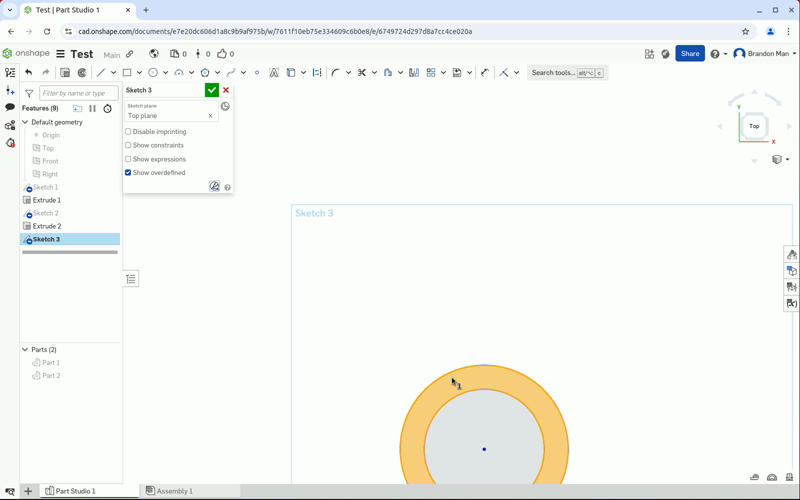
scroll(-6)
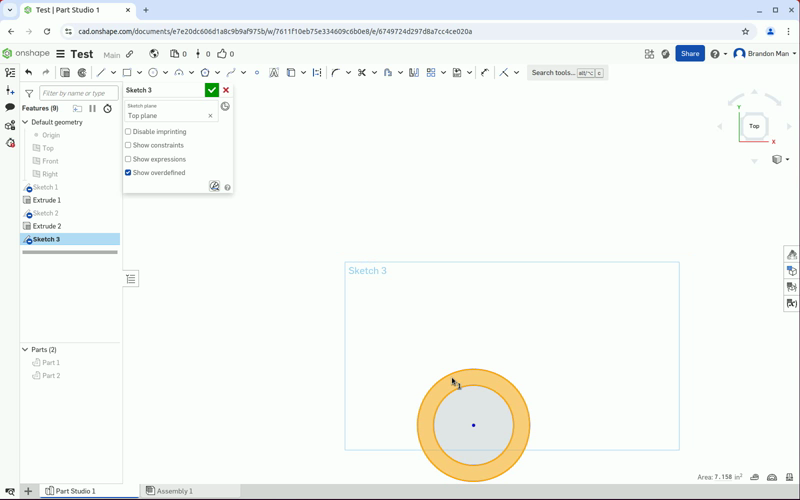
scroll(-6)
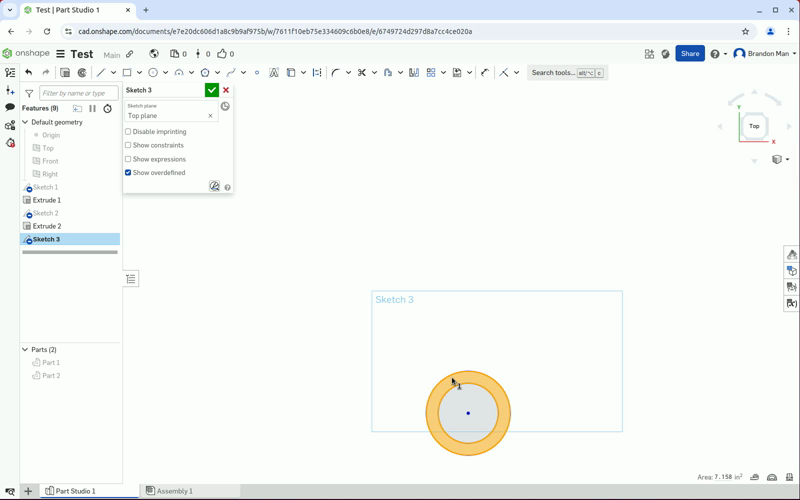
scroll(-6)
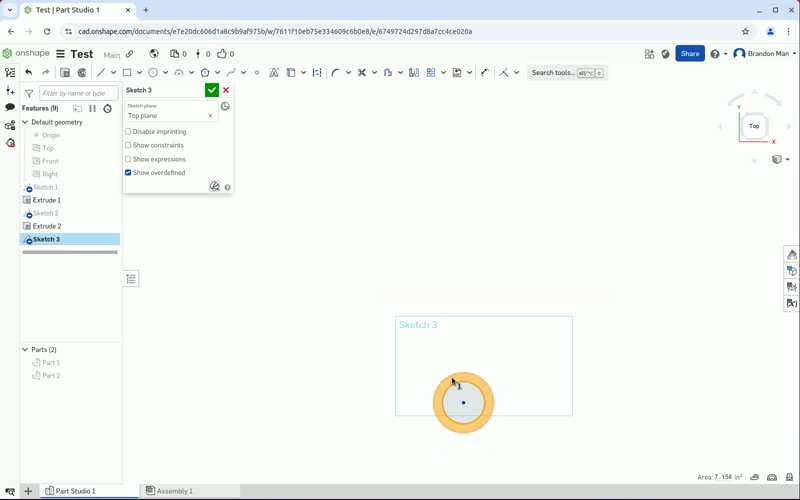
scroll(-6)
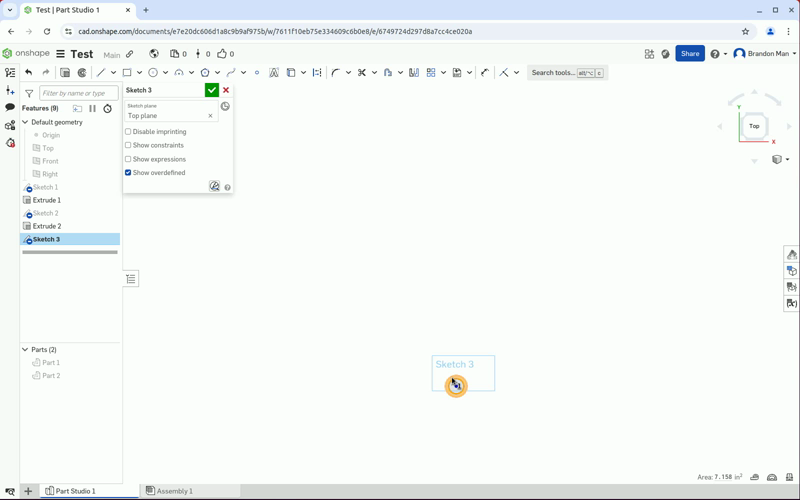
mouse_move(73, 352)
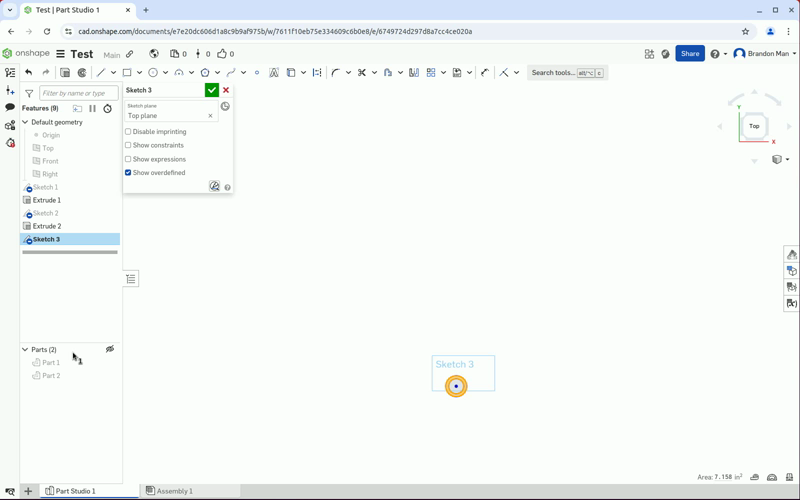
key(shift+y)
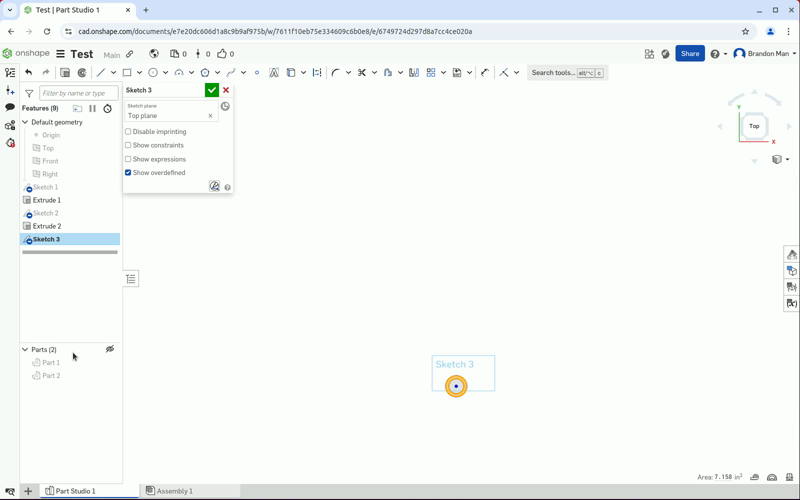
key(shift+e)
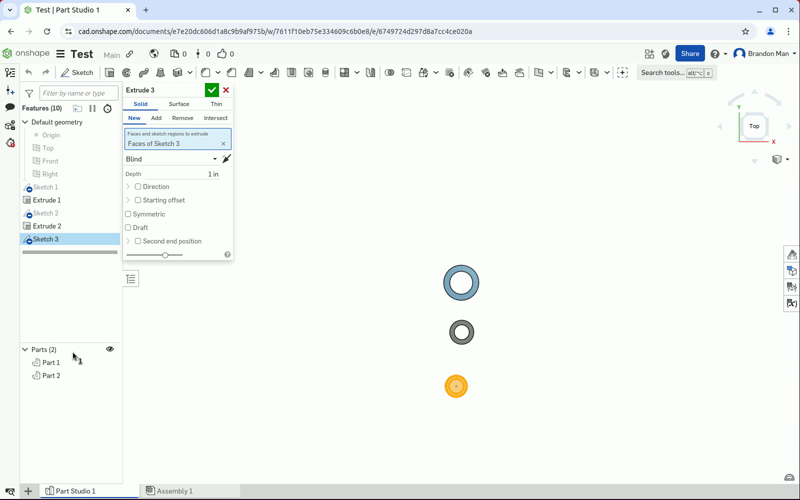
mouse_move(143, 106)
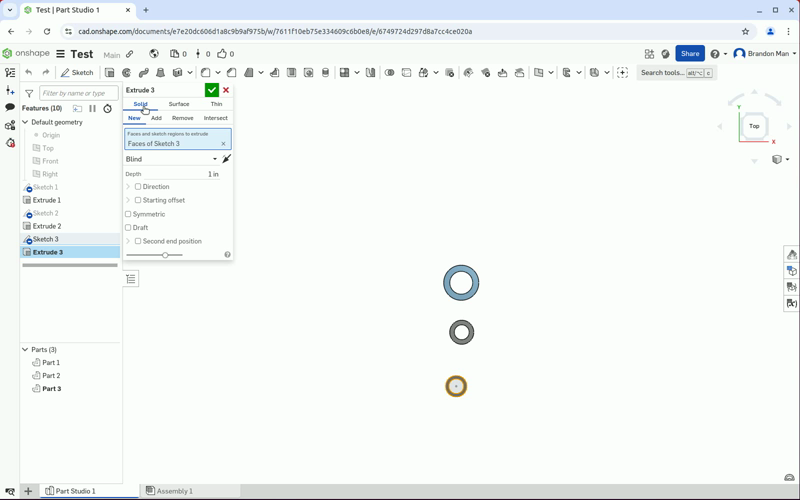
click(143, 106)
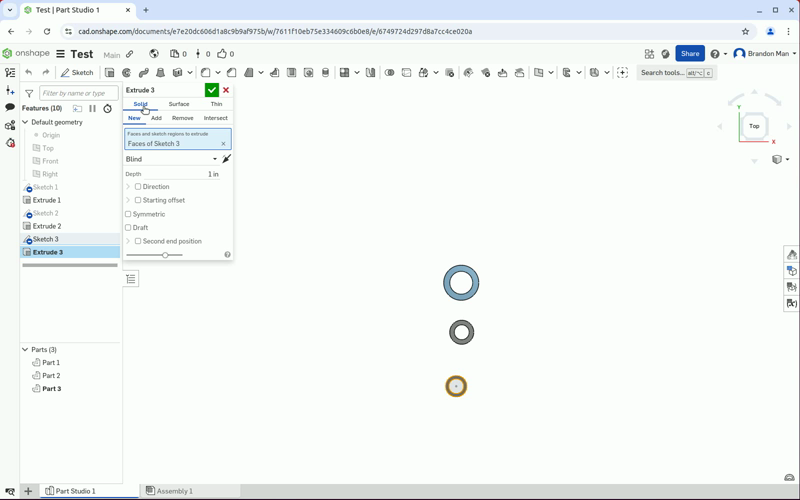
mouse_move(137, 120)
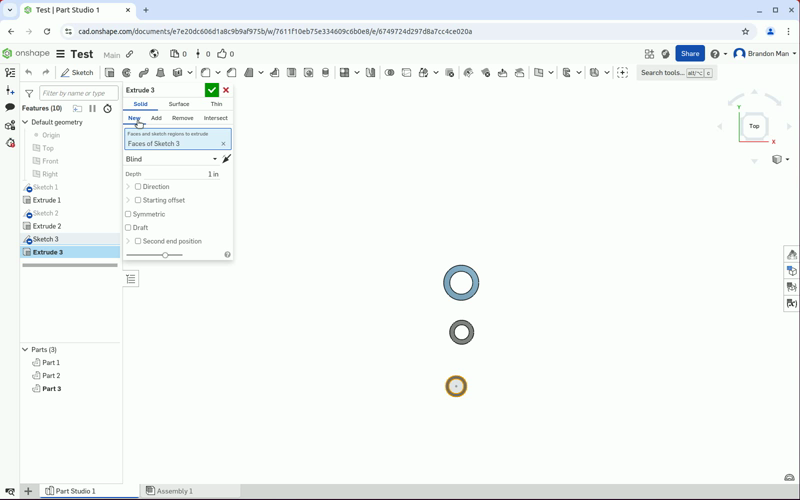
click(137, 120)
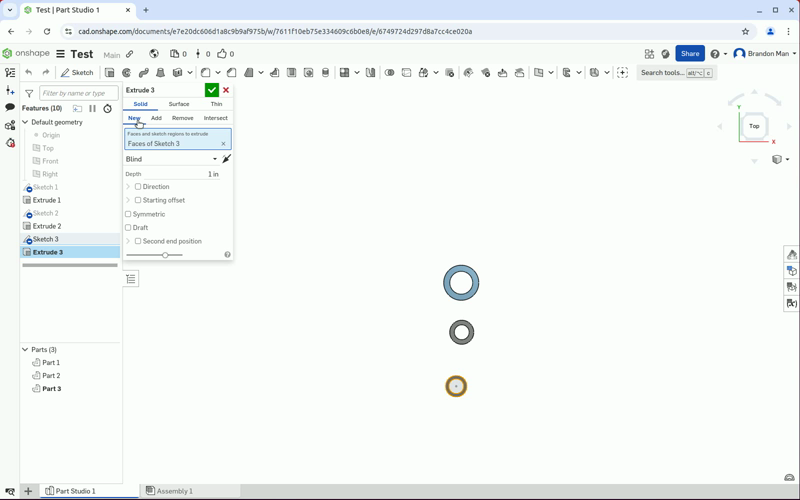
key(tab, 4)
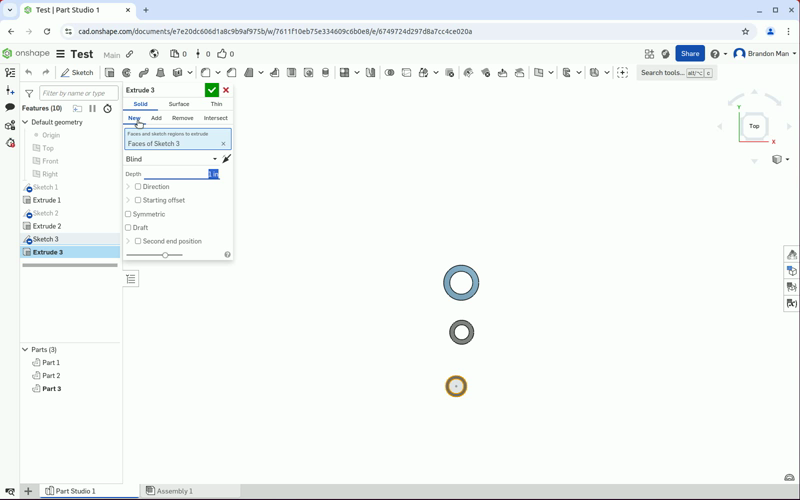
text(0.481)
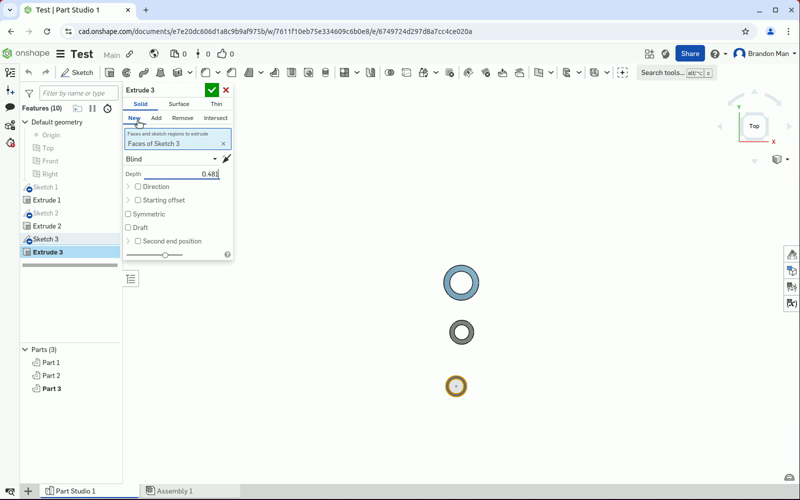
key(enter)
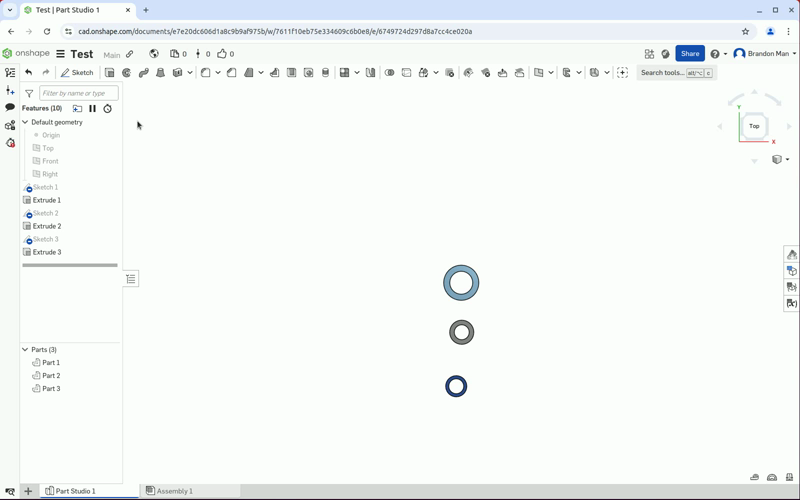
key(shift+h)
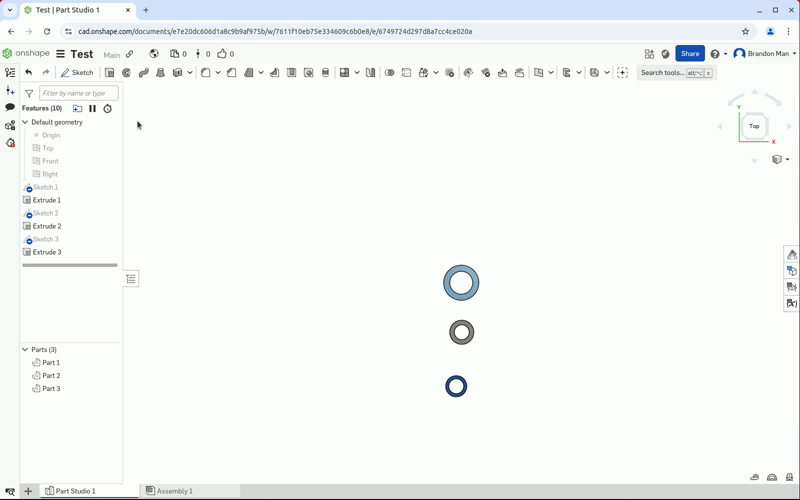
key(shift+h)
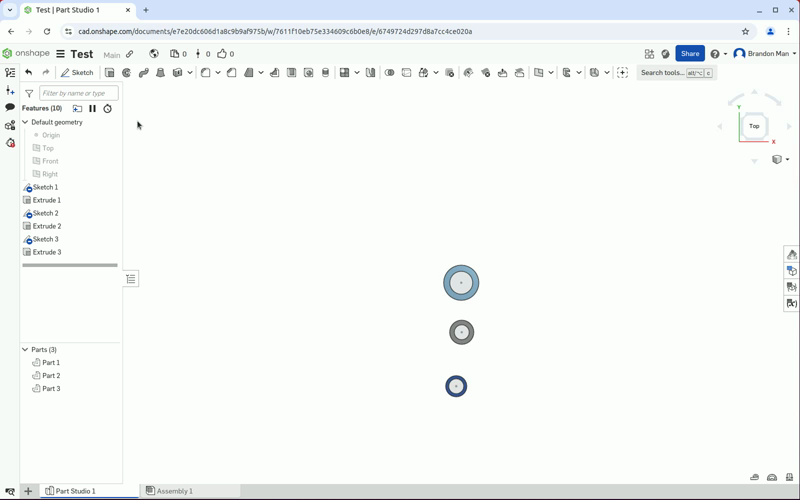
key(shift+7)
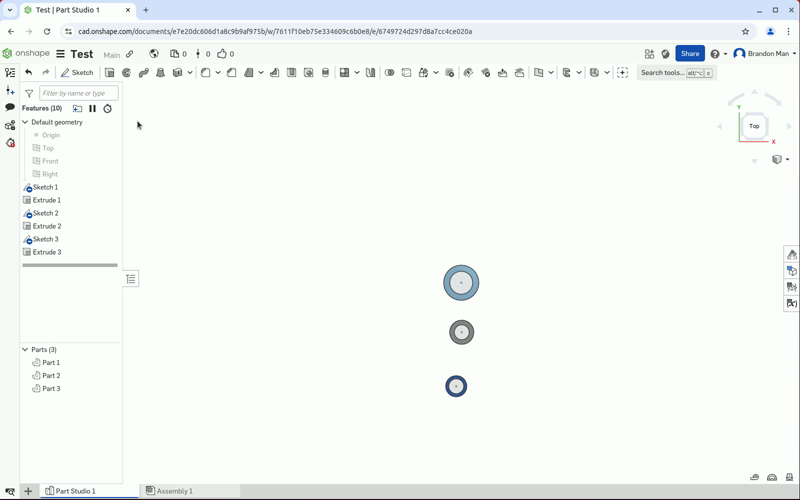
key(up, 3)
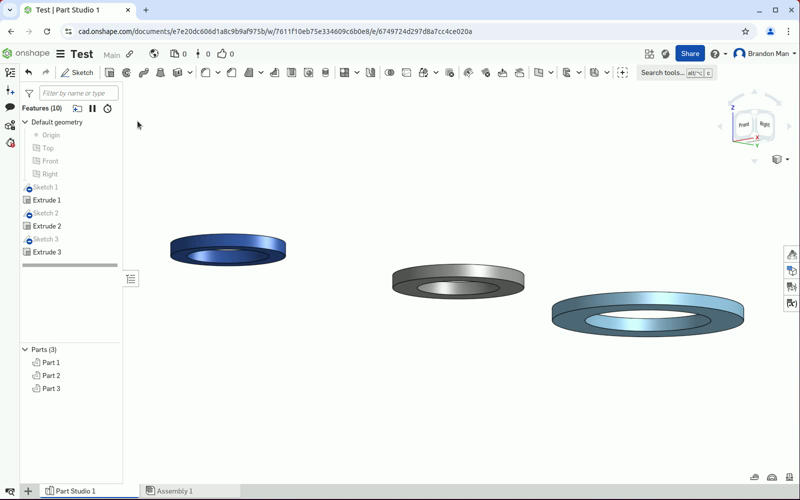
key(left, 3)
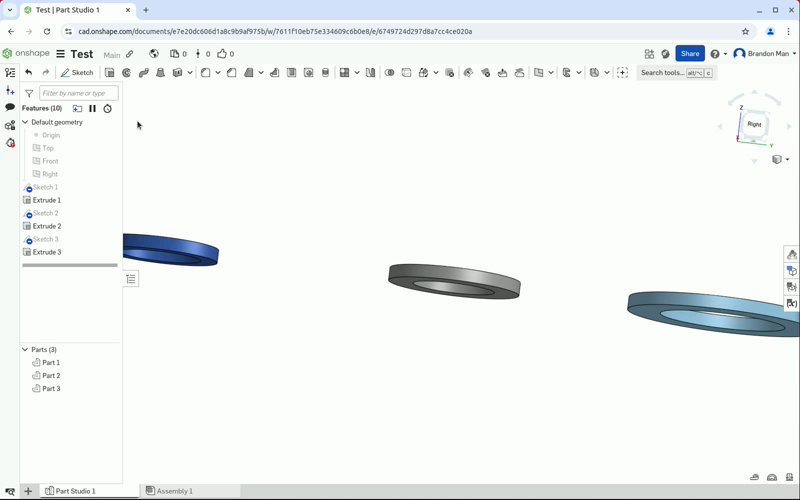
key(right, 3)
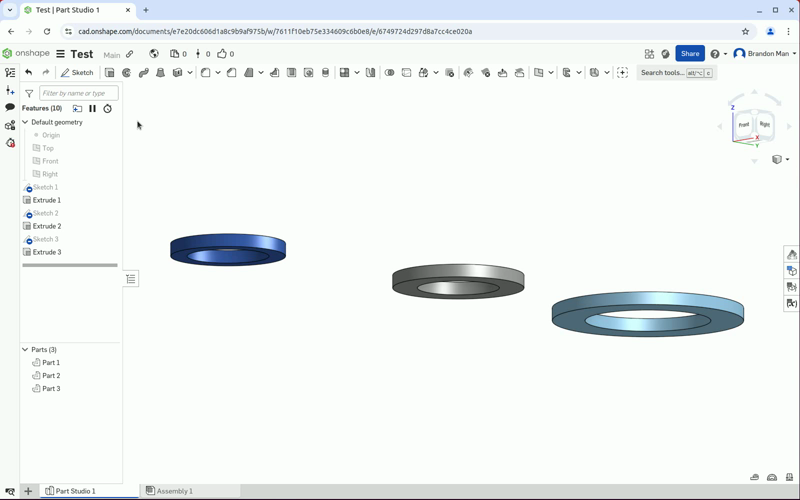
key(down, 3)
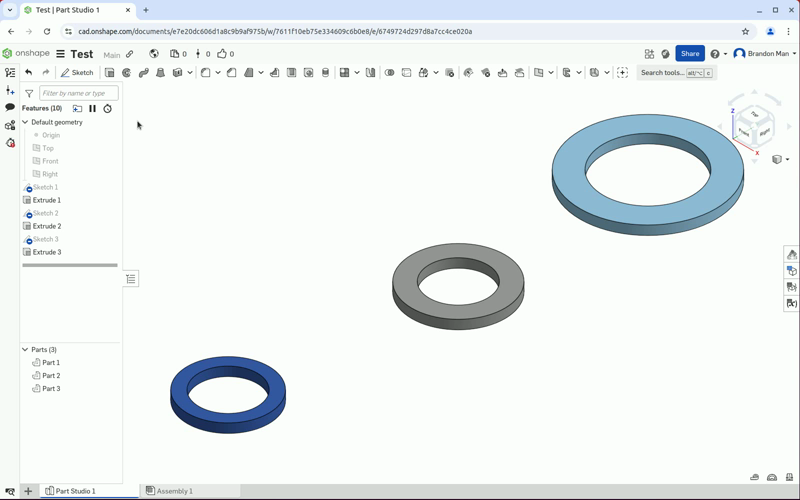
mouse_move(73, 189)
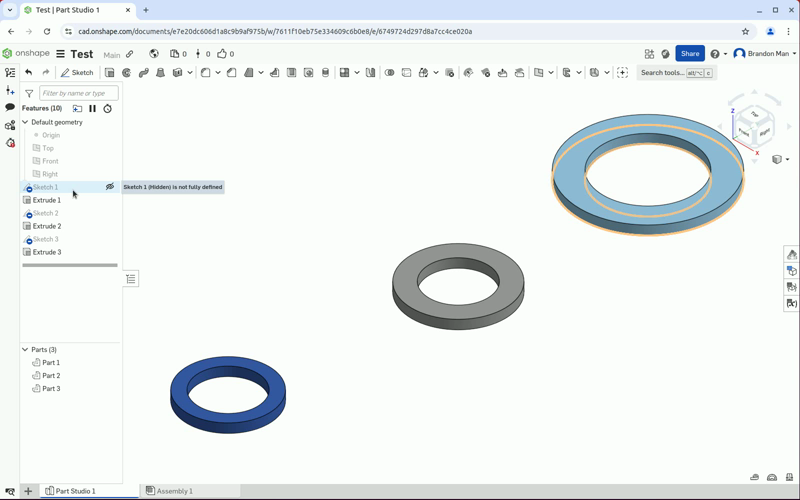
click(73, 189)